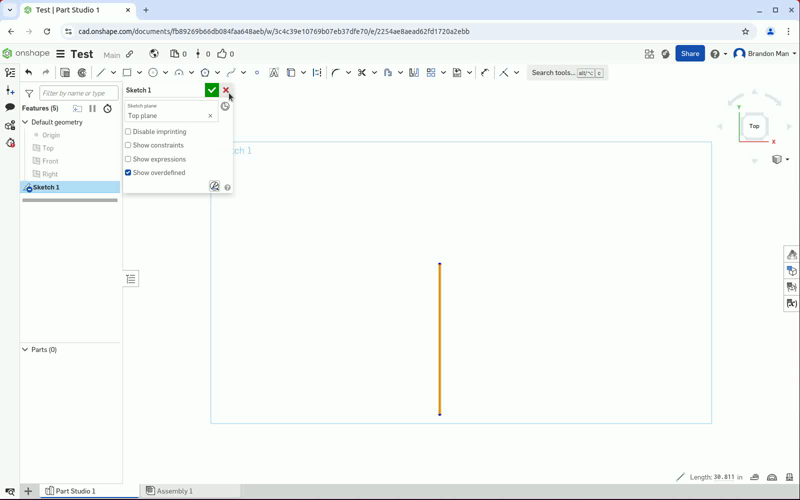
key(shift+h)
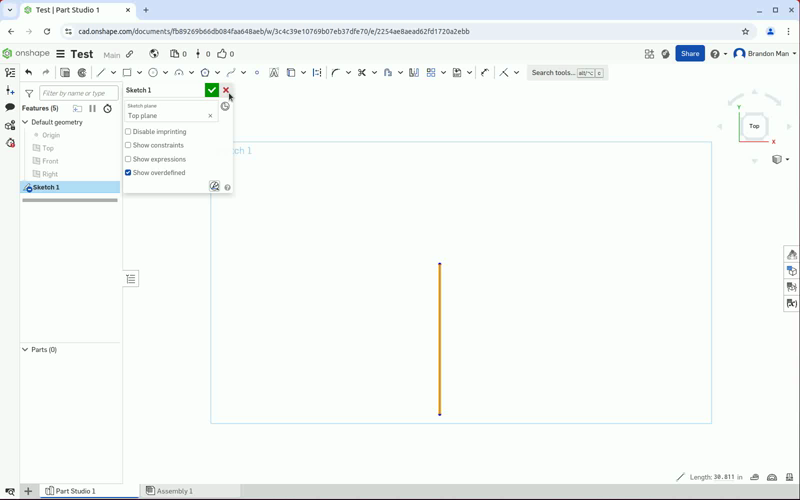
key(shift+s)
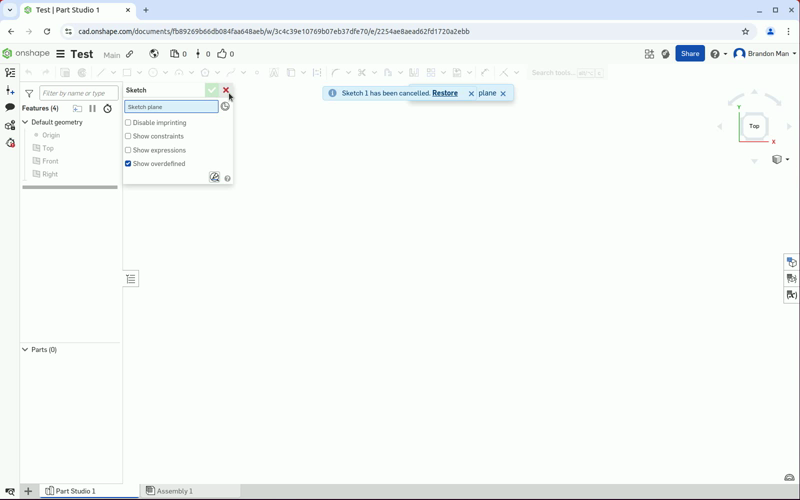
mouse_move(73, 150)
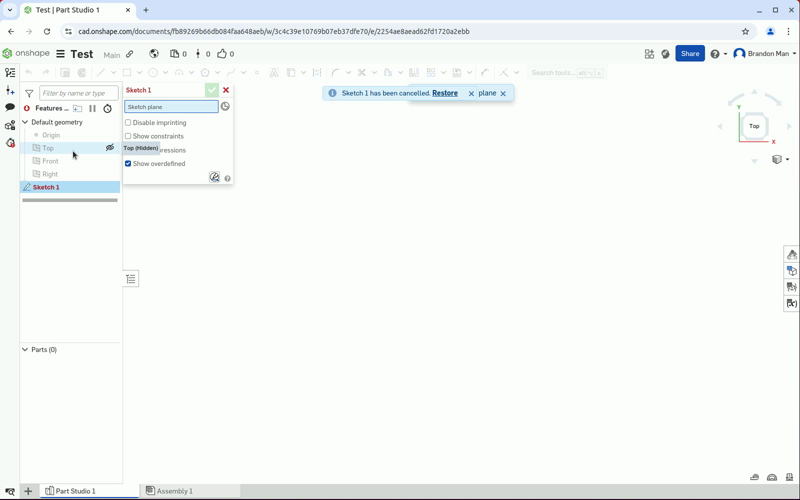
click(73, 150)
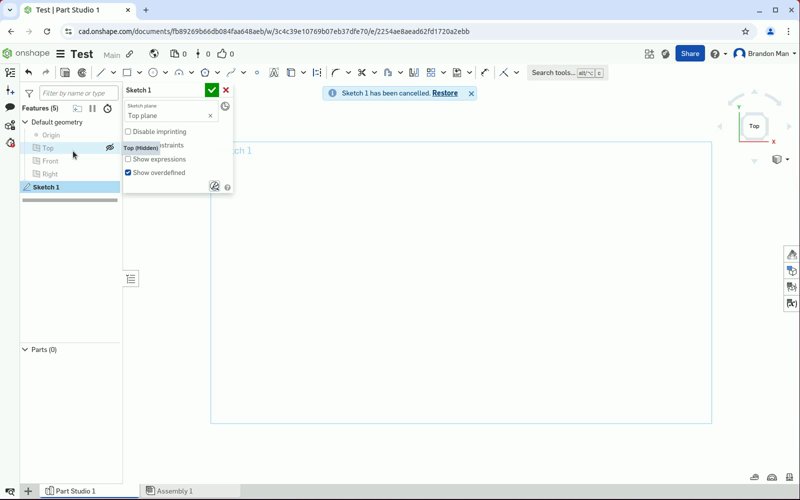
mouse_move(73, 352)
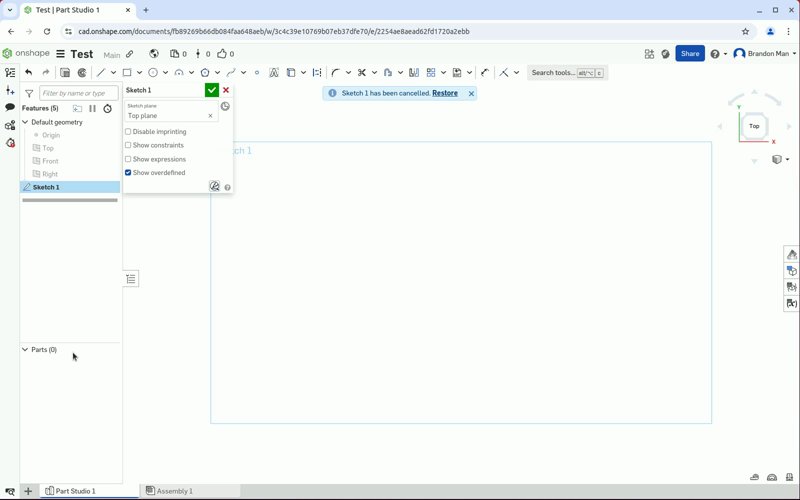
key(y)
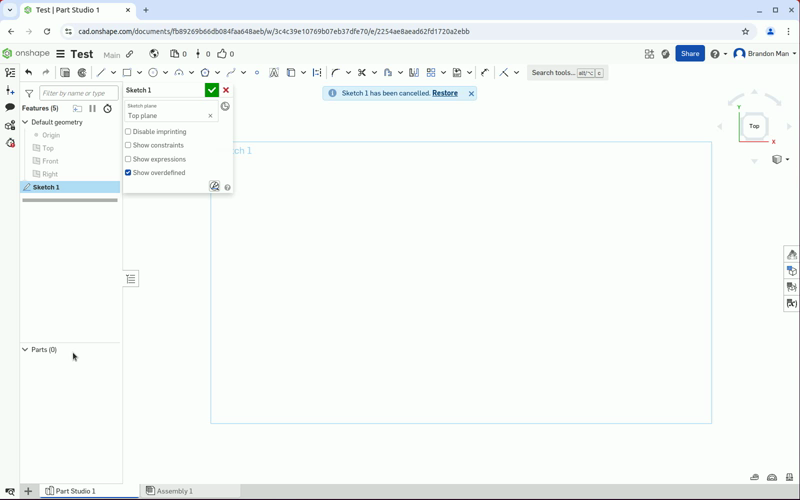
key(l)
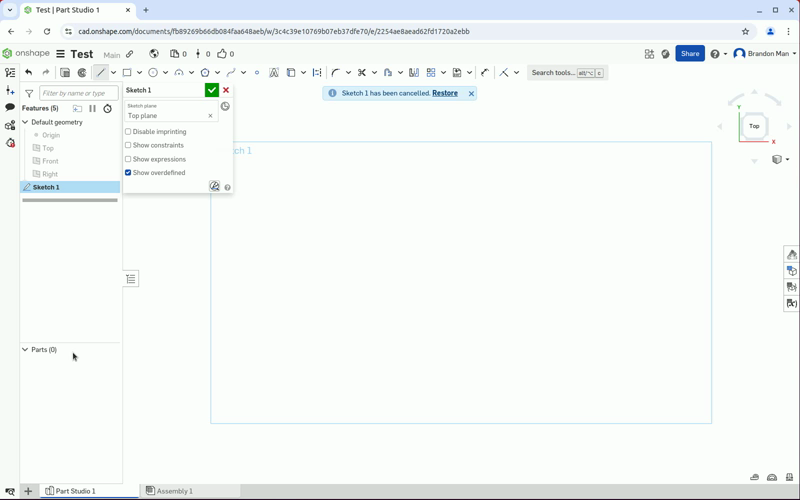
key_down(shift)
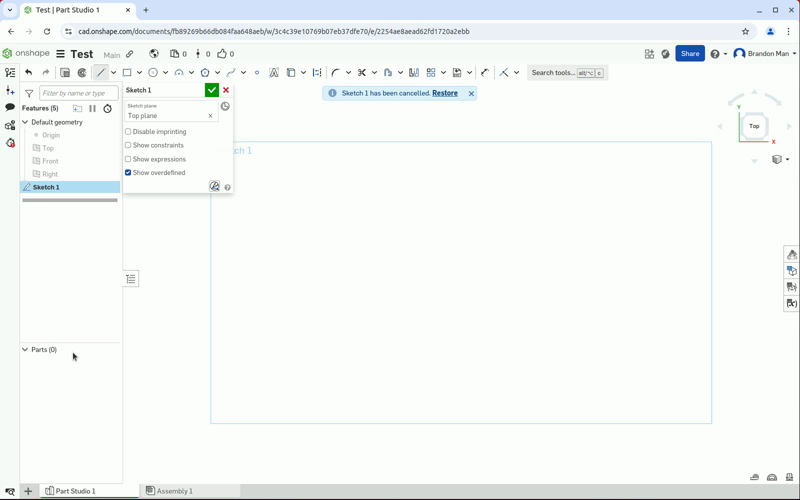
mouse_move(460, 395)
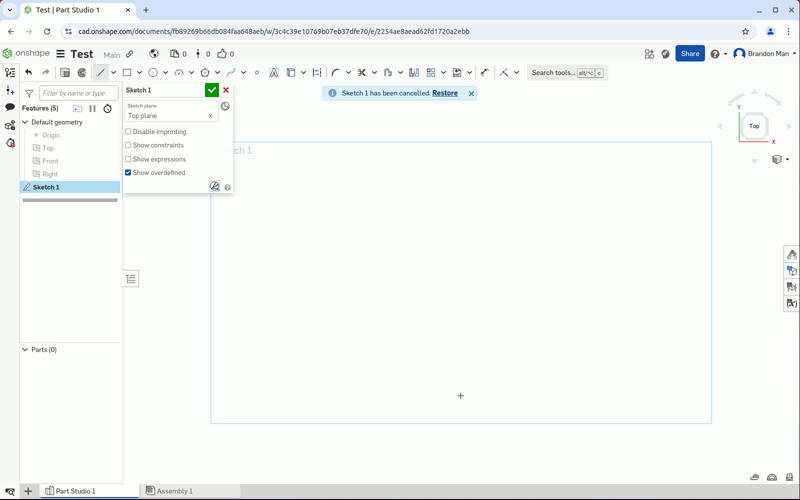
click(460, 395)
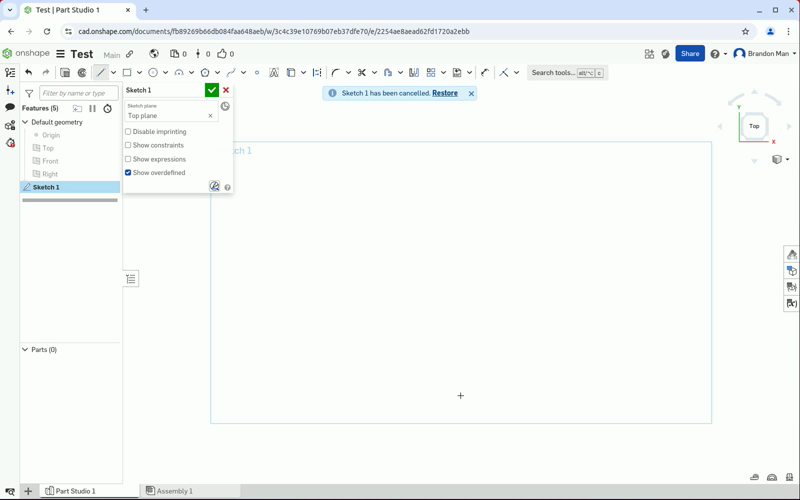
key_up(shift)
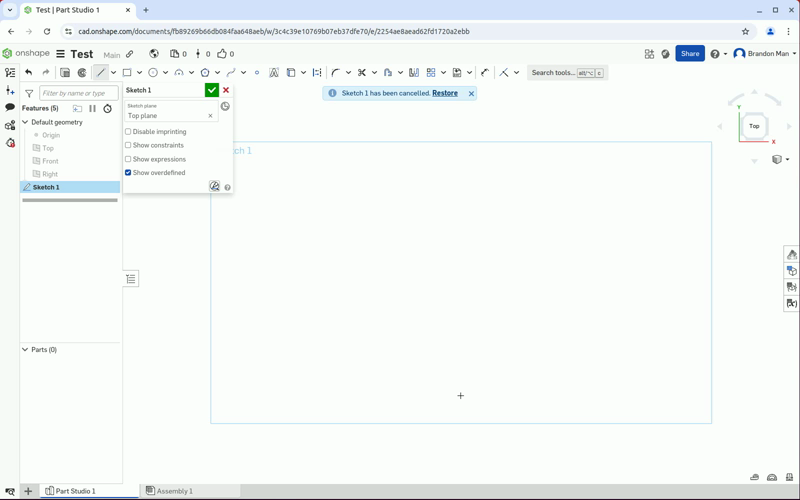
key_down(shift)
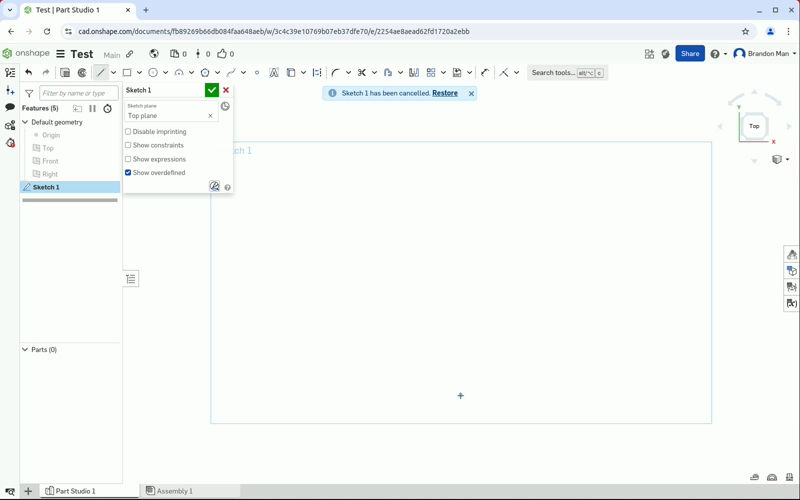
mouse_move(517, 338)
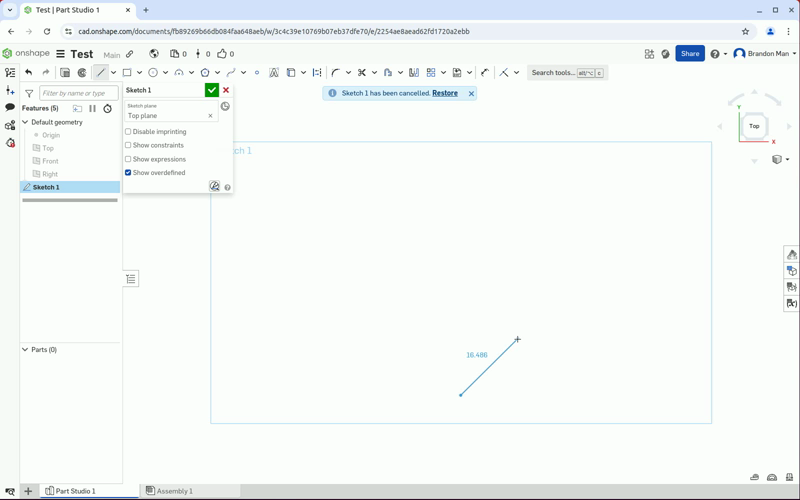
click(517, 338)
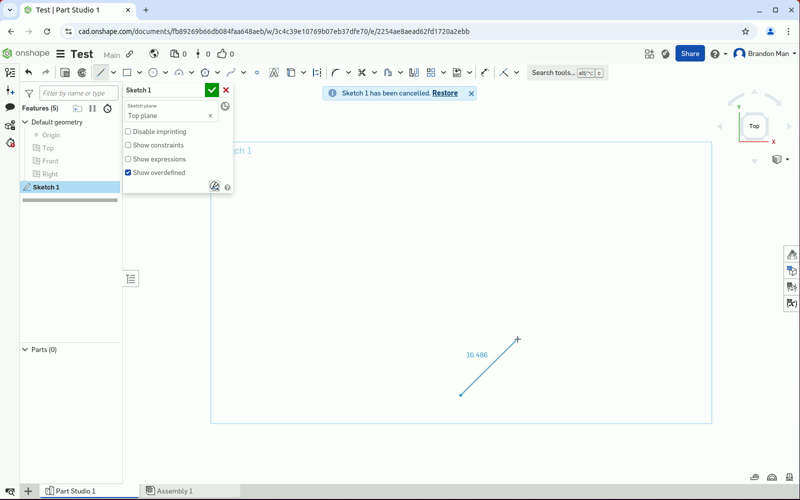
key_up(shift)
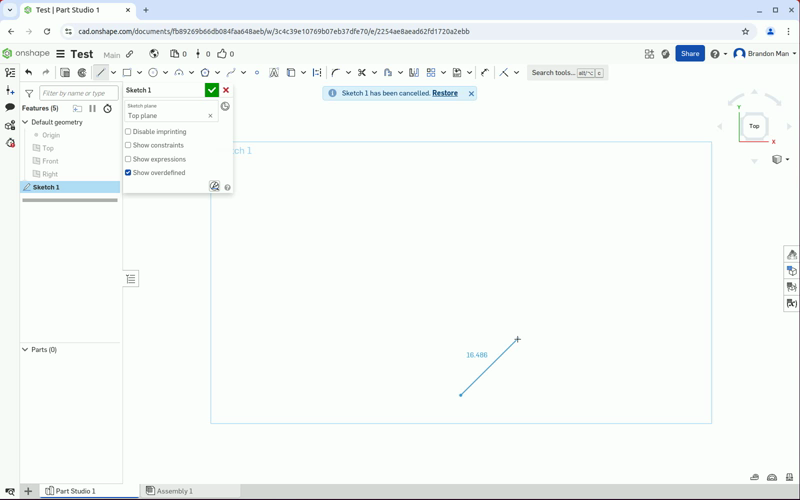
key_down(shift)
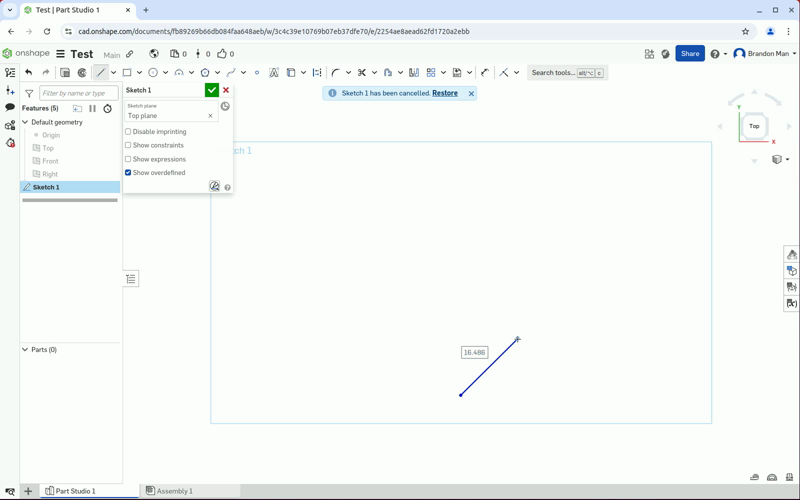
mouse_move(573, 282)
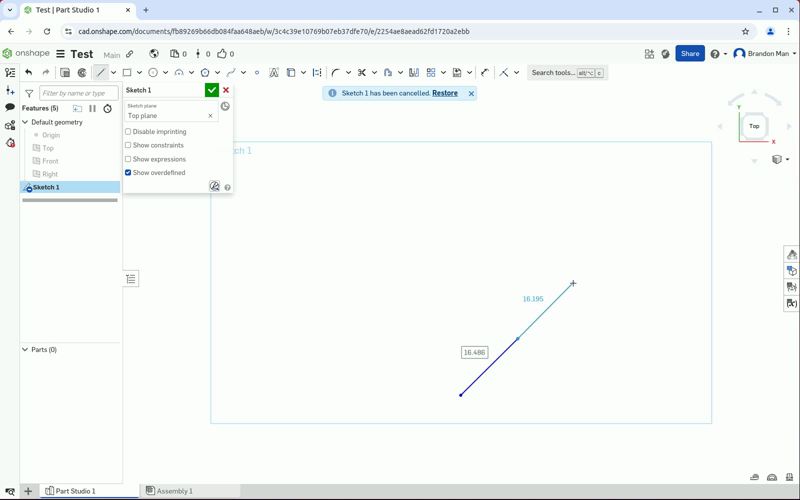
click(573, 282)
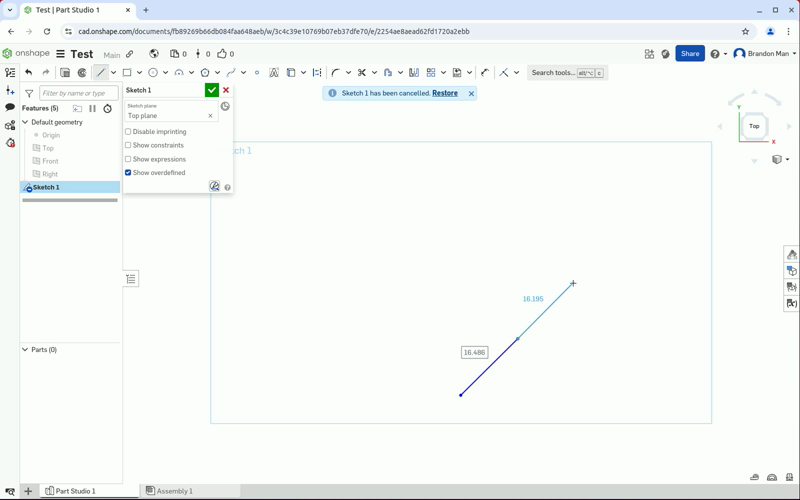
key_up(shift)
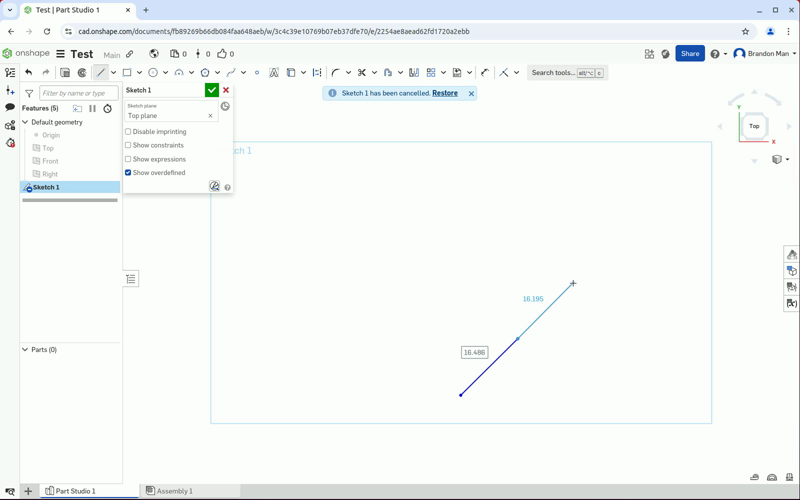
key_down(shift)
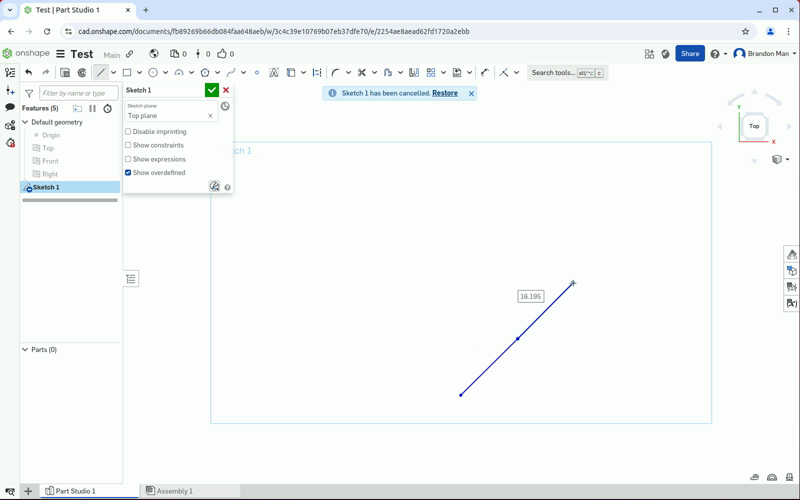
mouse_move(460, 282)
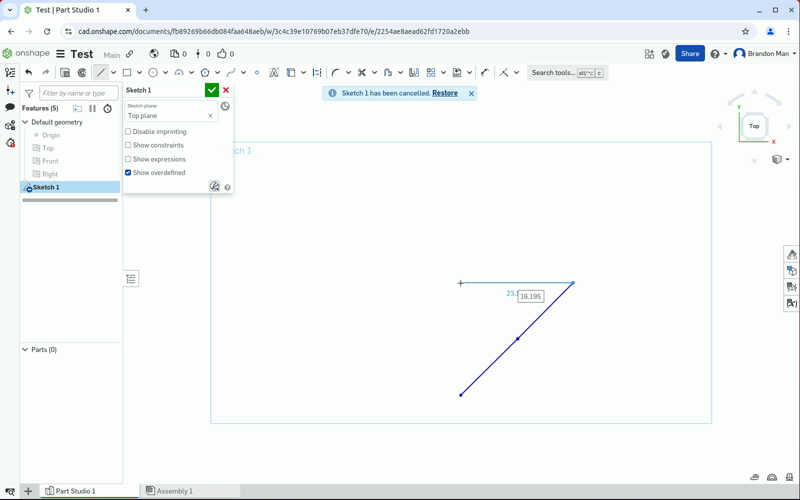
click(460, 282)
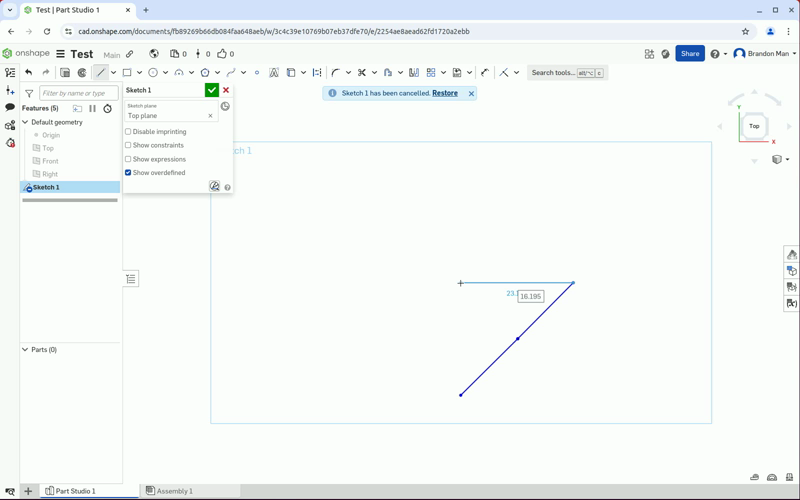
key_up(shift)
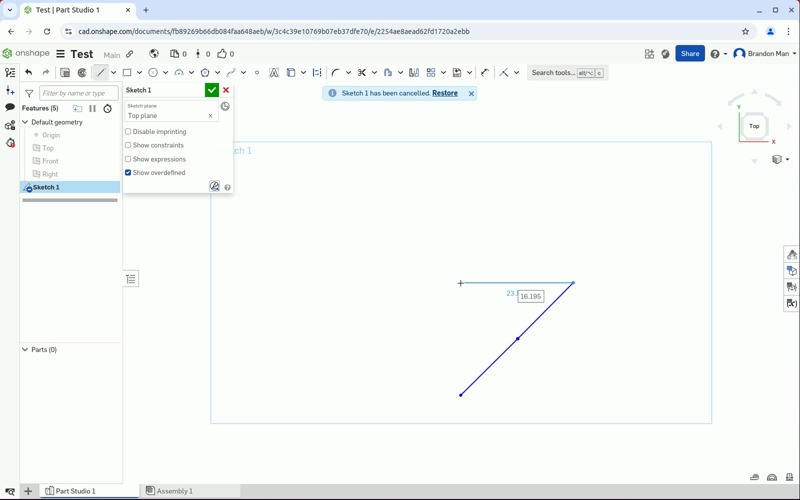
key_down(shift)
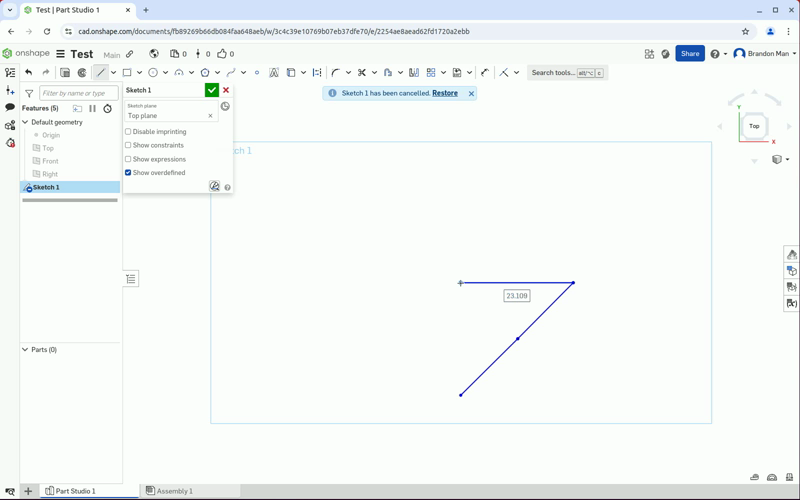
mouse_move(460, 395)
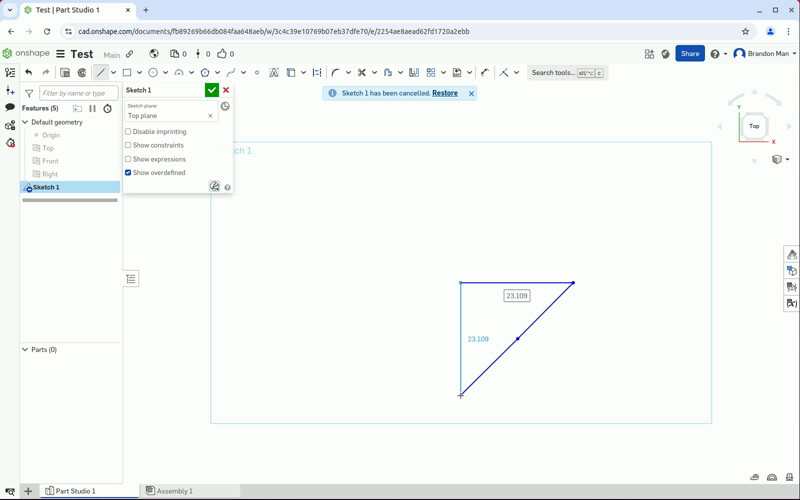
key_up(shift)
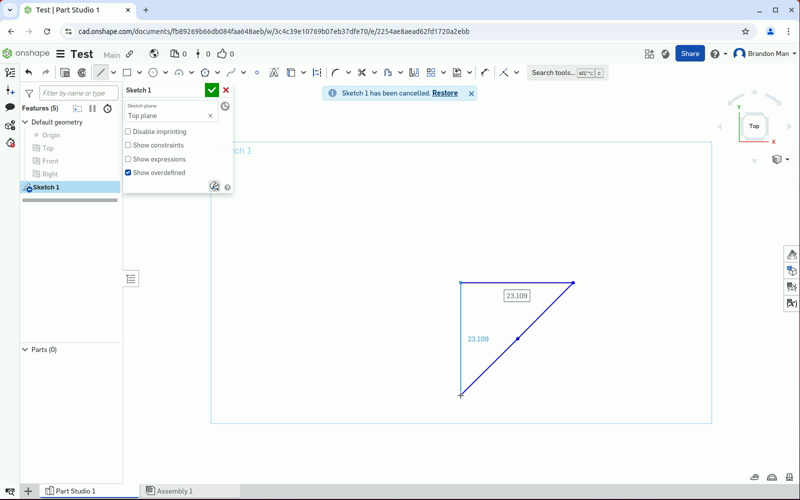
click(460, 395)
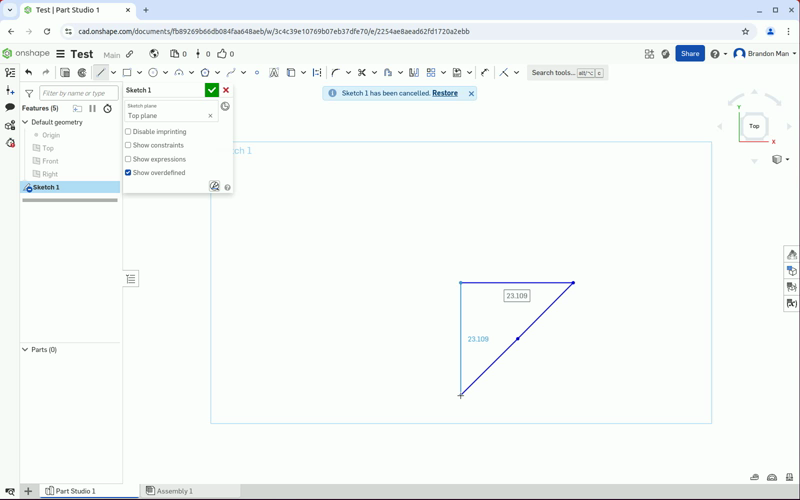
key(esc)
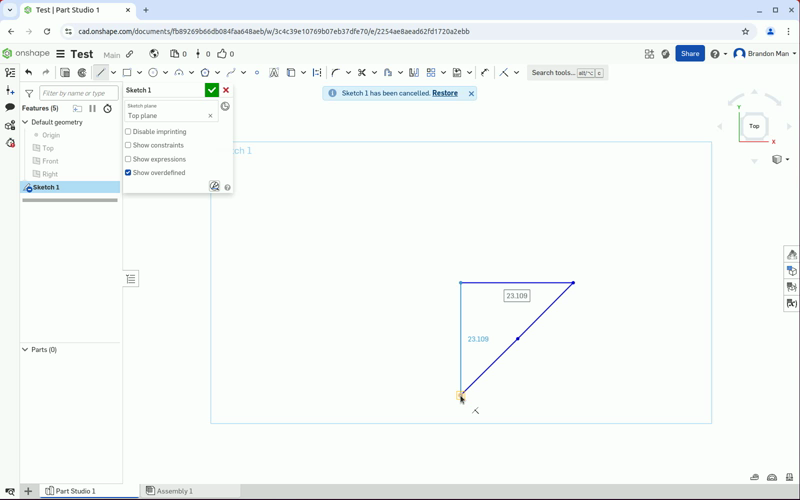
key(c)
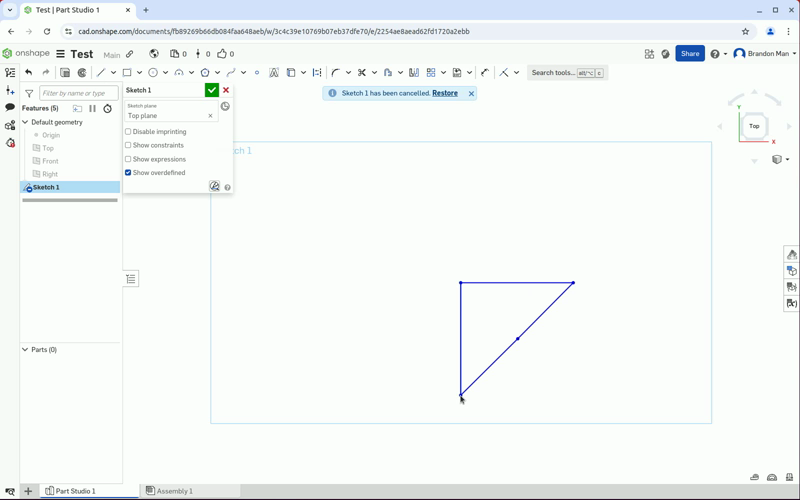
key_down(shift)
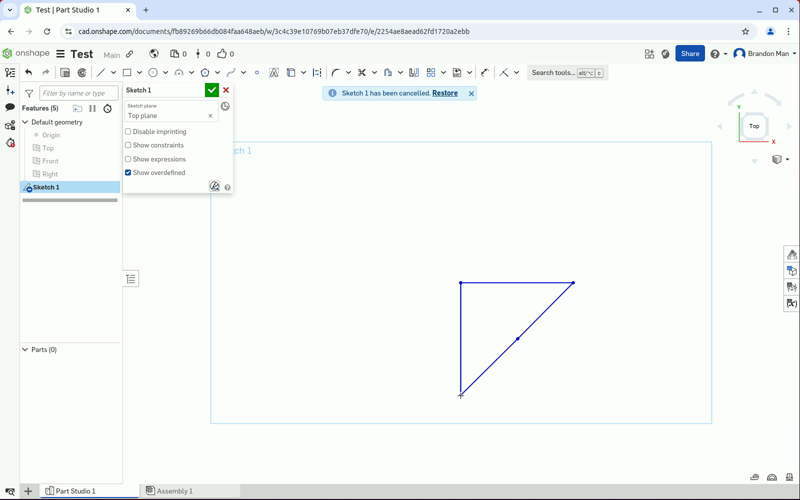
mouse_move(494, 317)
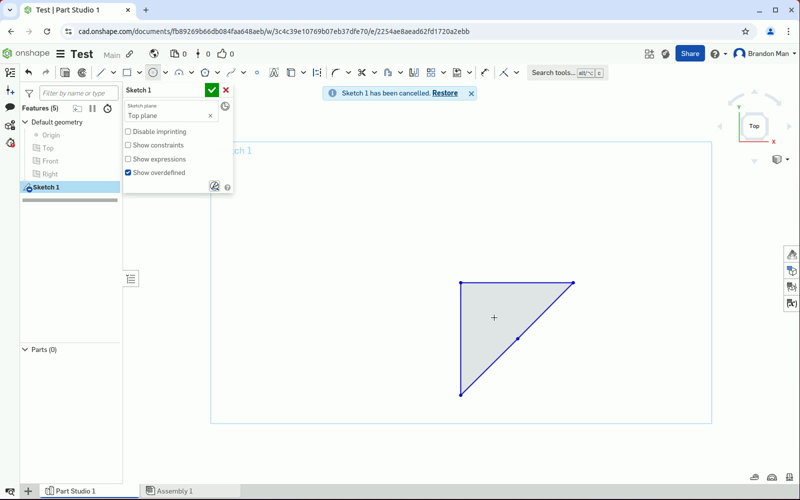
click(494, 317)
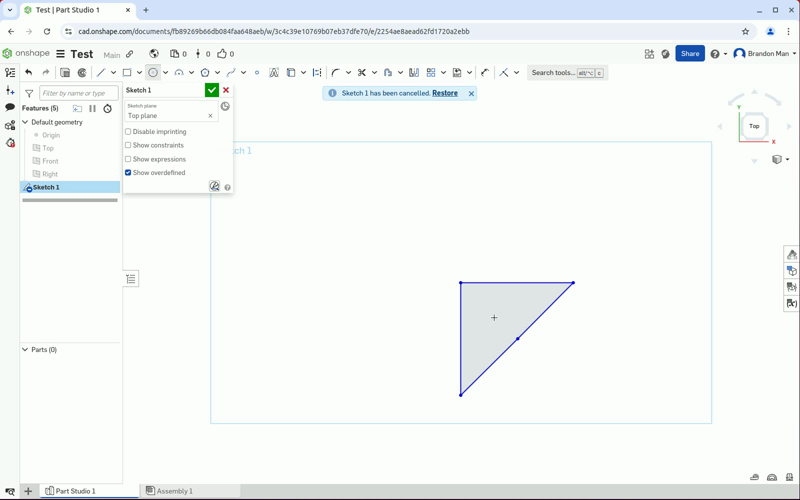
key_up(shift)
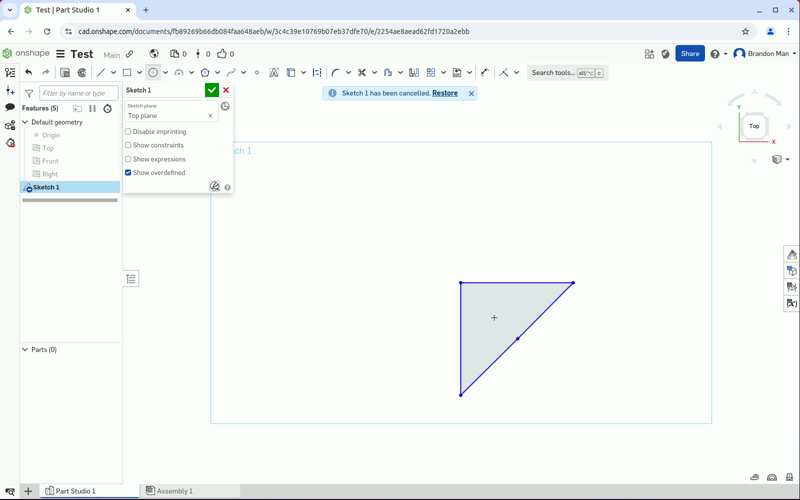
mouse_move(510, 317)
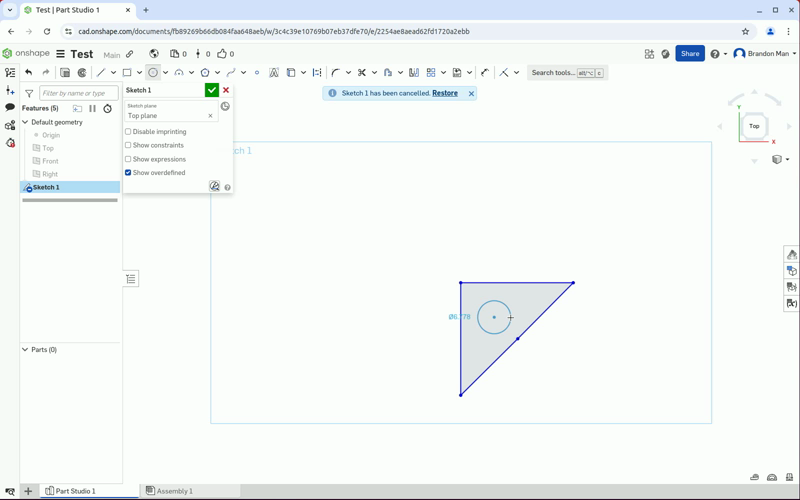
click(510, 317)
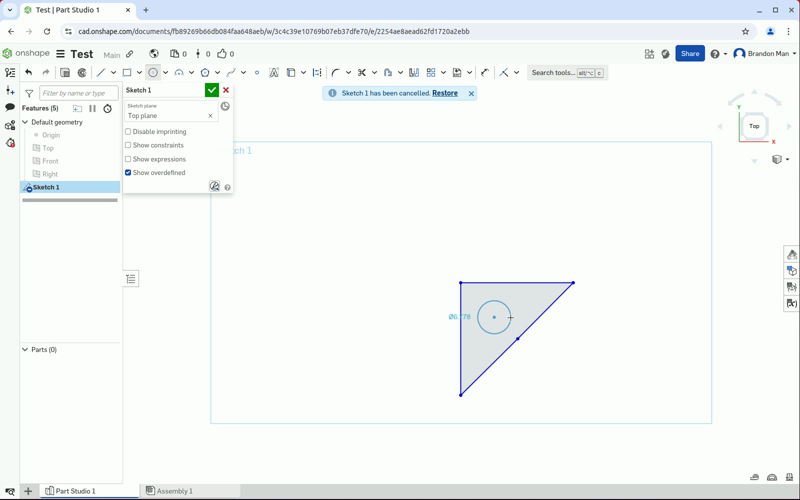
key(esc)
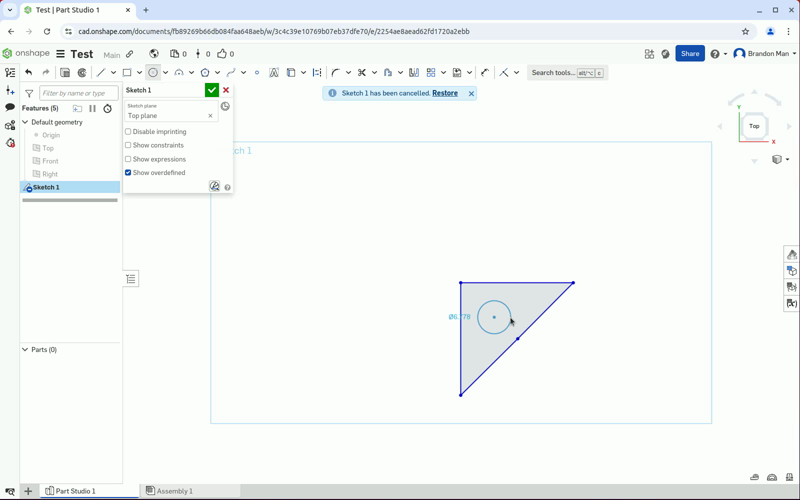
mouse_move(520, 328)
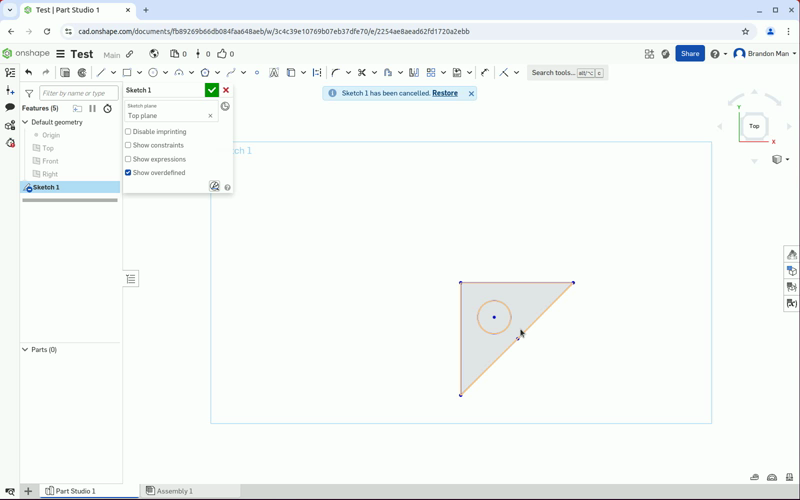
click(520, 328)
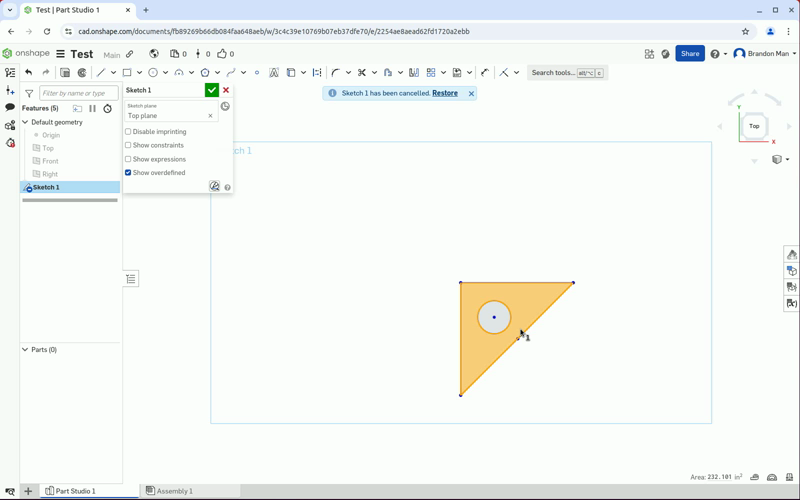
mouse_move(73, 352)
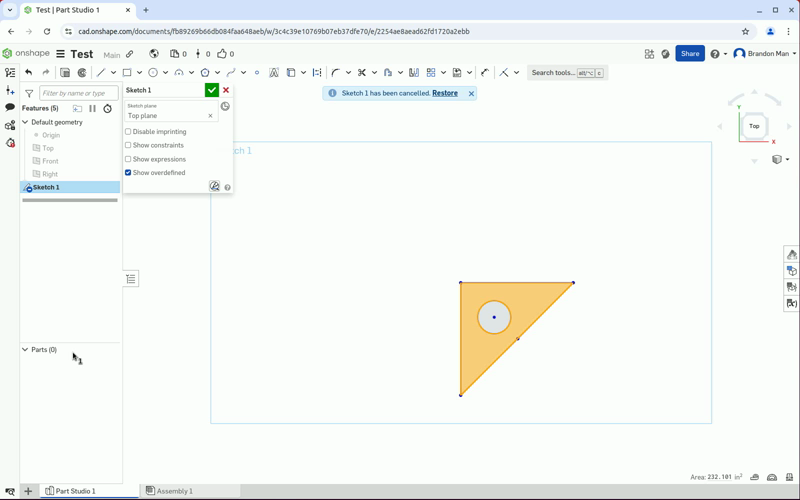
key(shift+y)
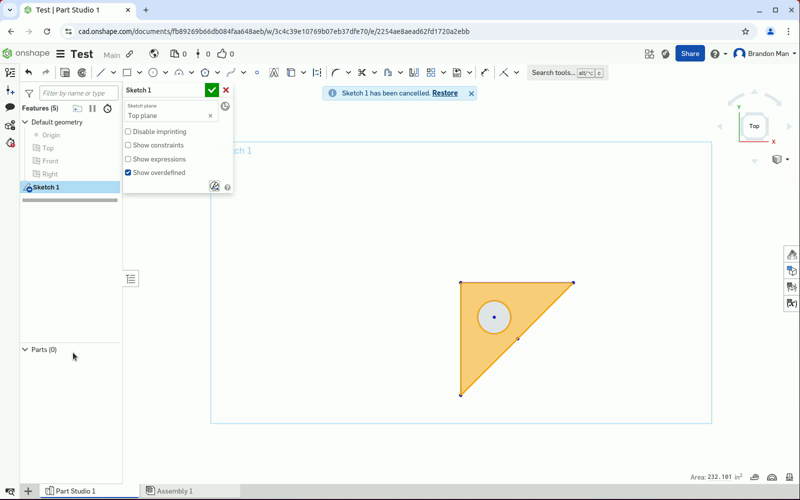
key(shift+e)
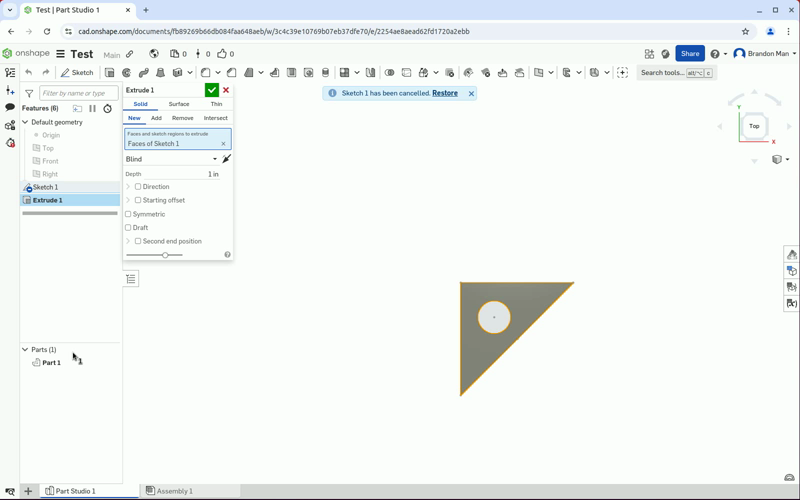
mouse_move(143, 106)
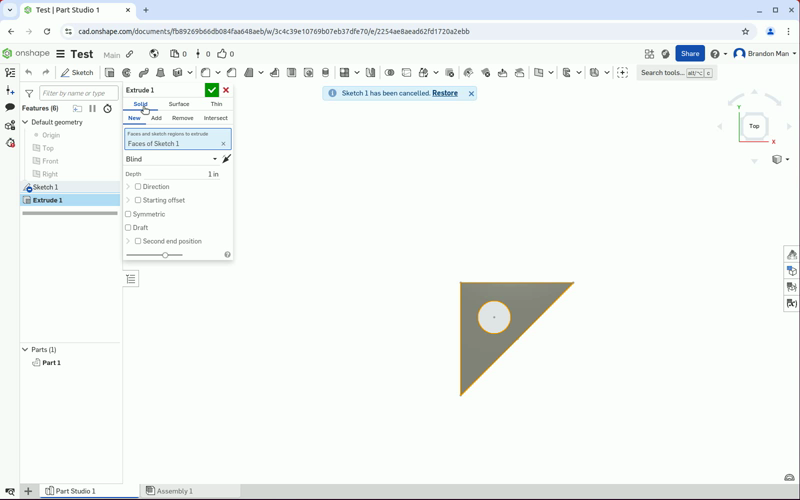
click(143, 106)
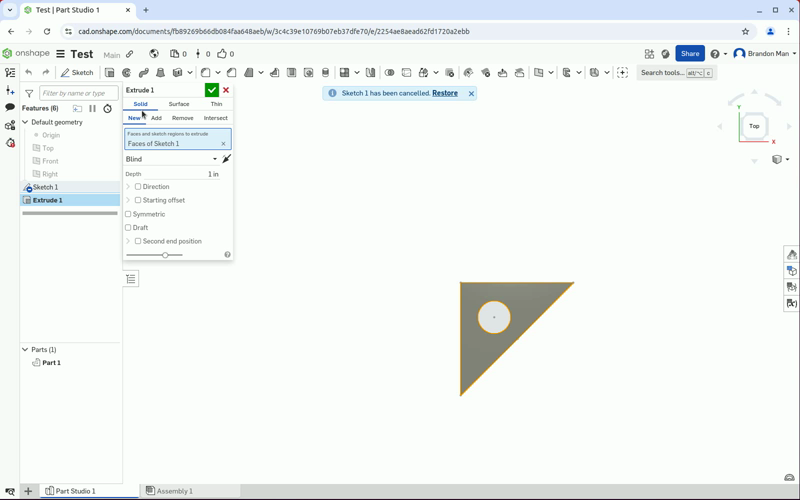
mouse_move(137, 120)
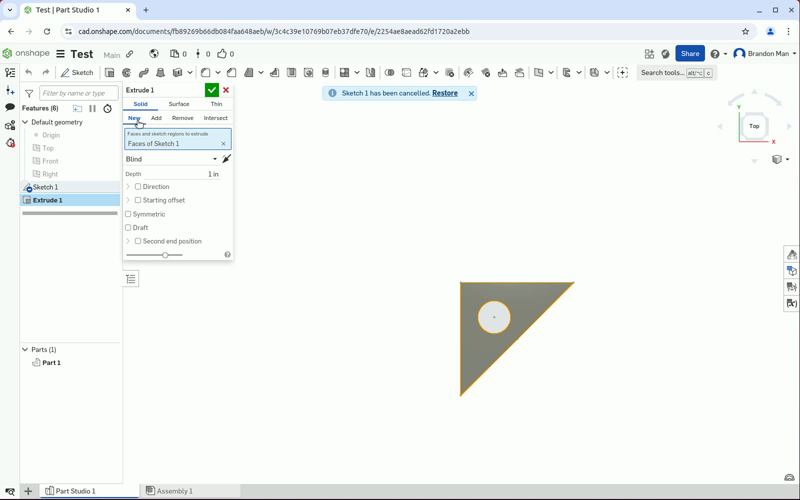
click(137, 120)
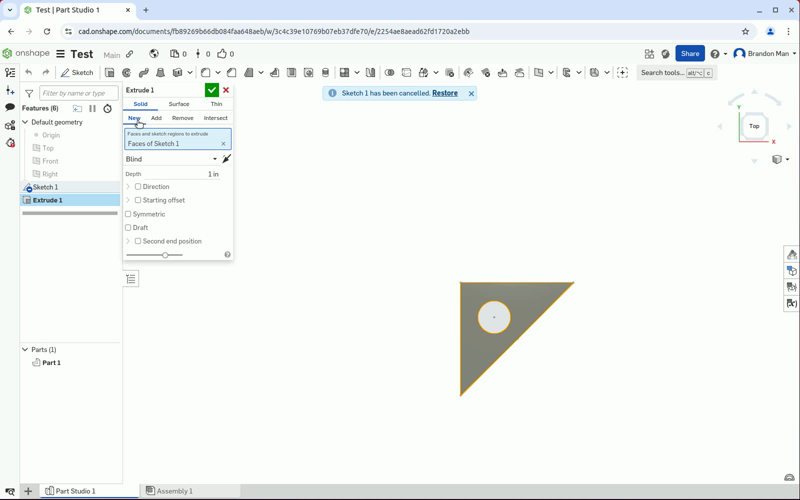
key(tab, 4)
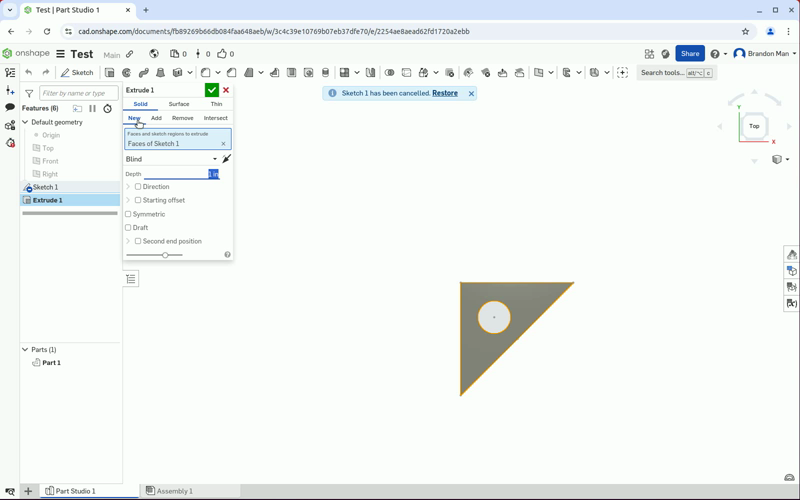
text(1.926)
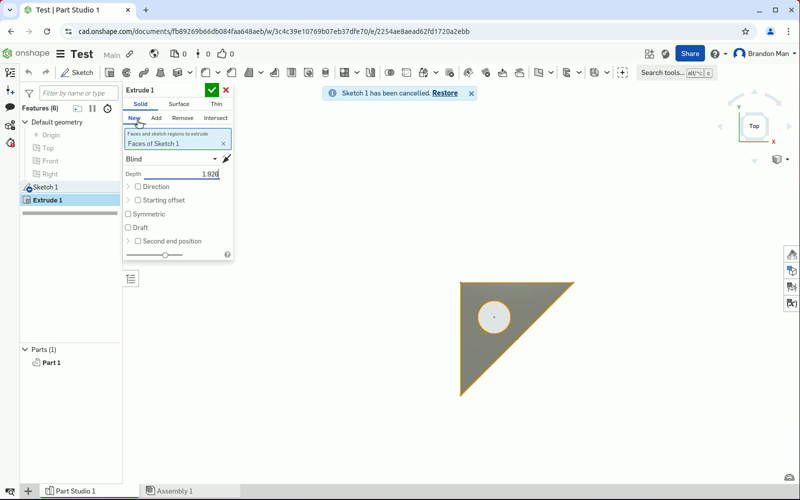
key(enter)
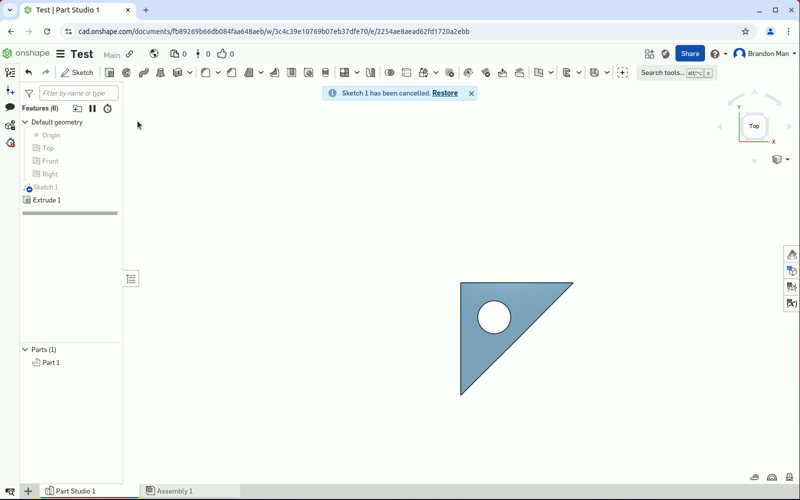
key(shift+h)
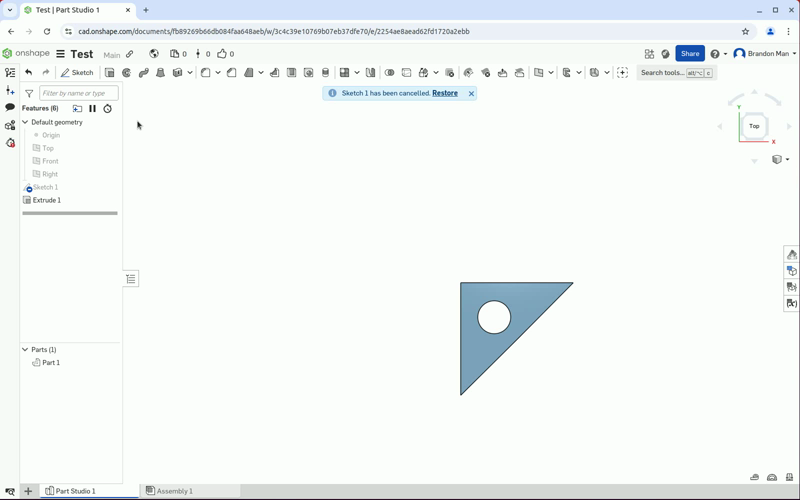
key(shift+h)
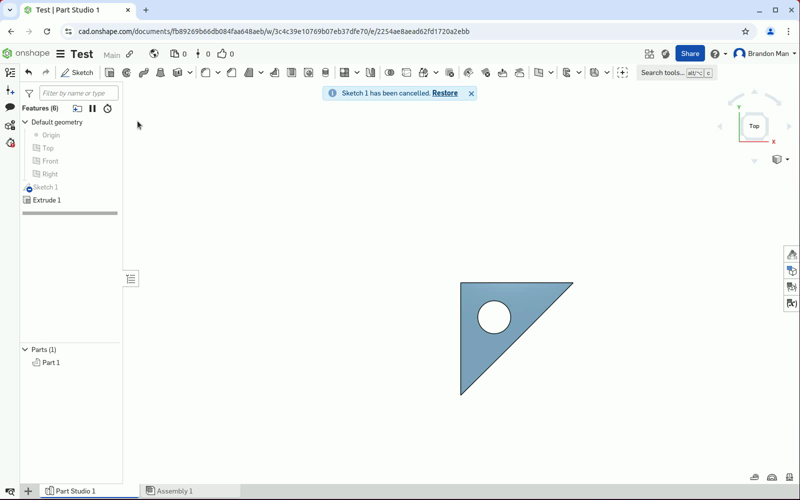
mouse_move(73, 189)
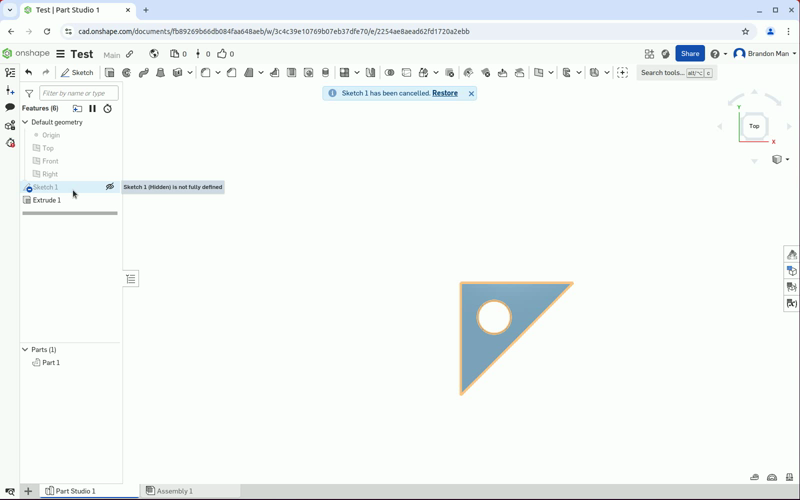
click(73, 189)
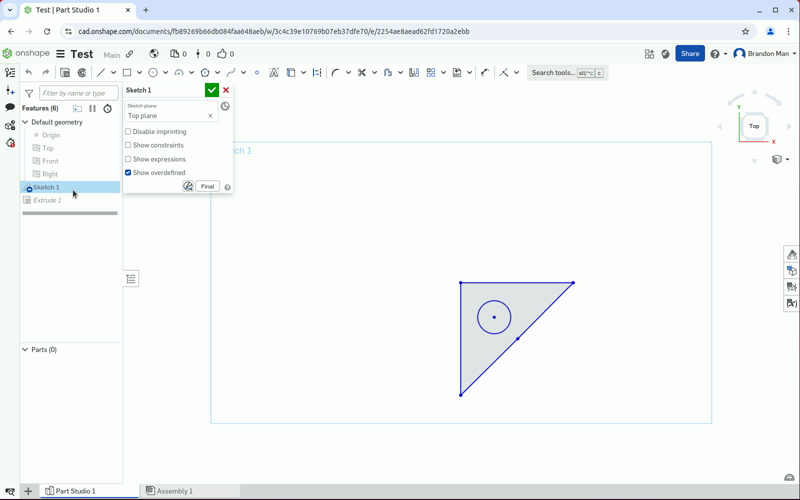
mouse_move(229, 92)
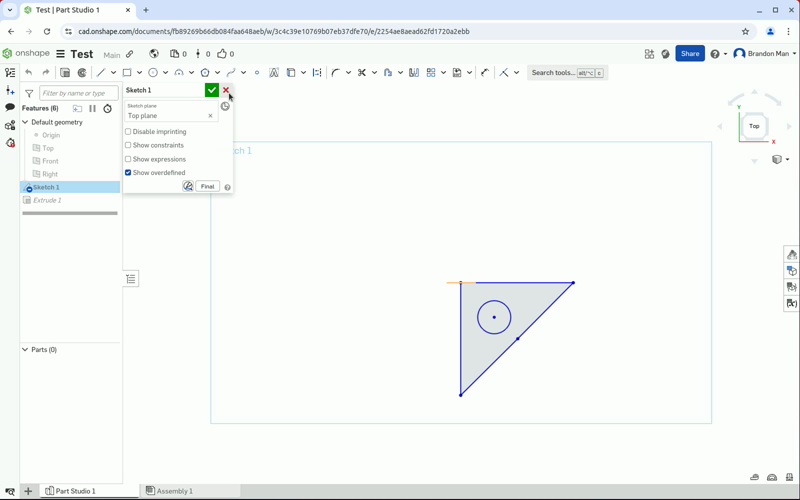
click(229, 92)
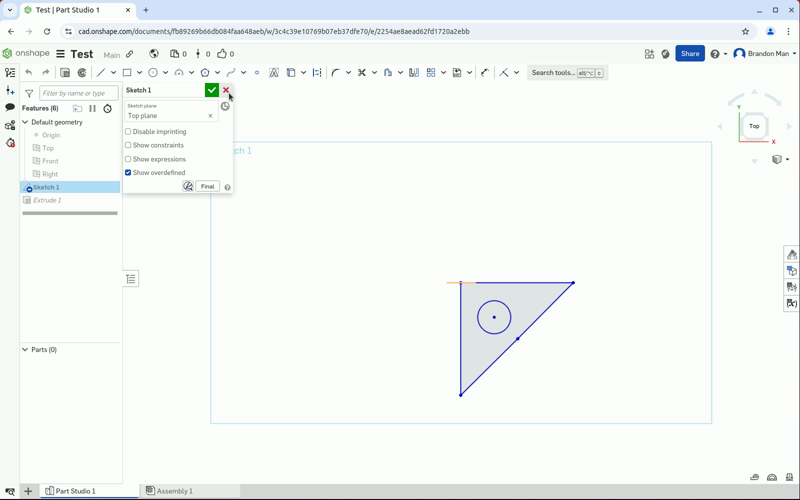
key(shift+s)
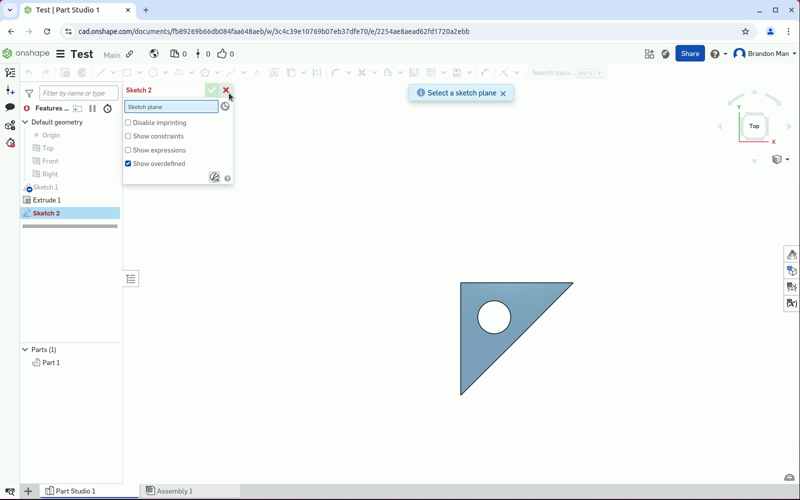
mouse_move(73, 150)
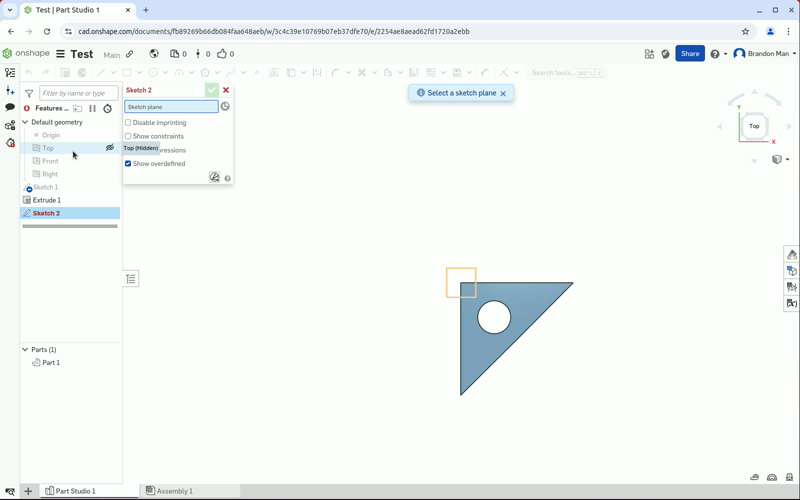
click(73, 150)
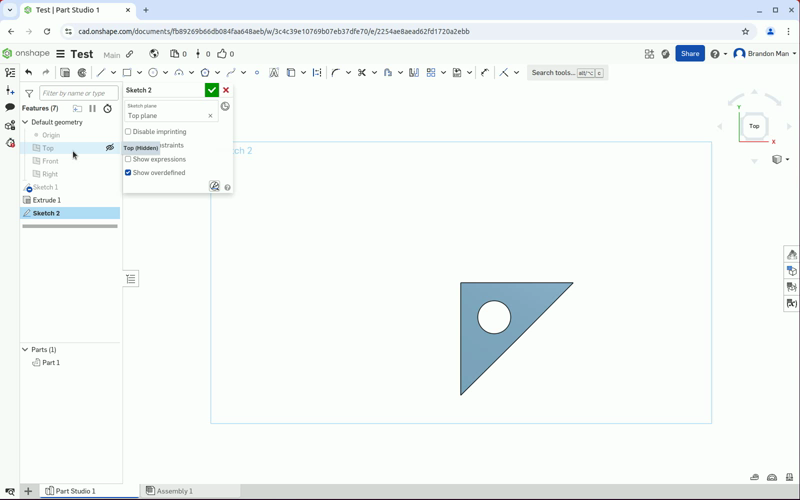
mouse_move(73, 352)
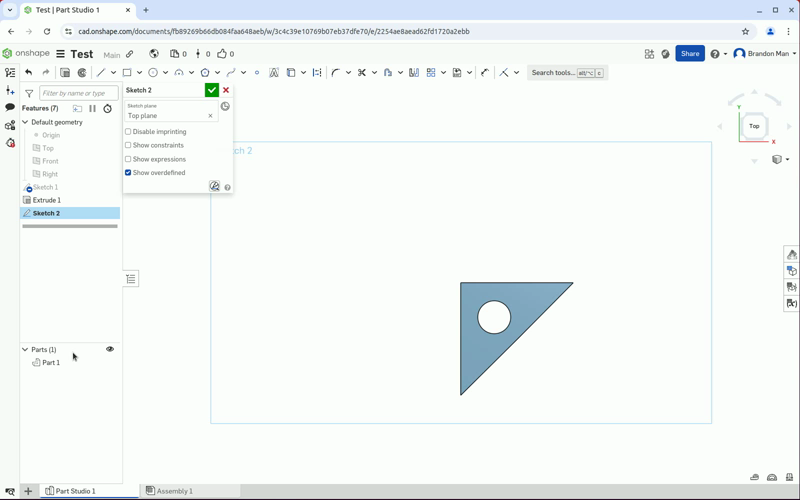
key(y)
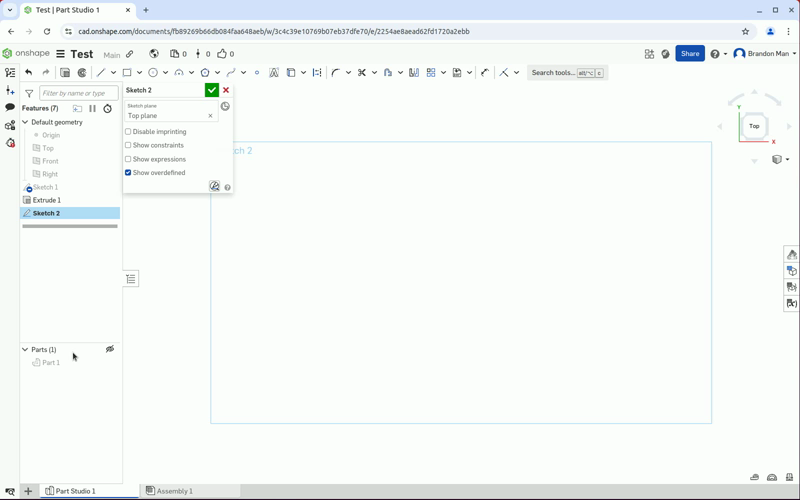
key(l)
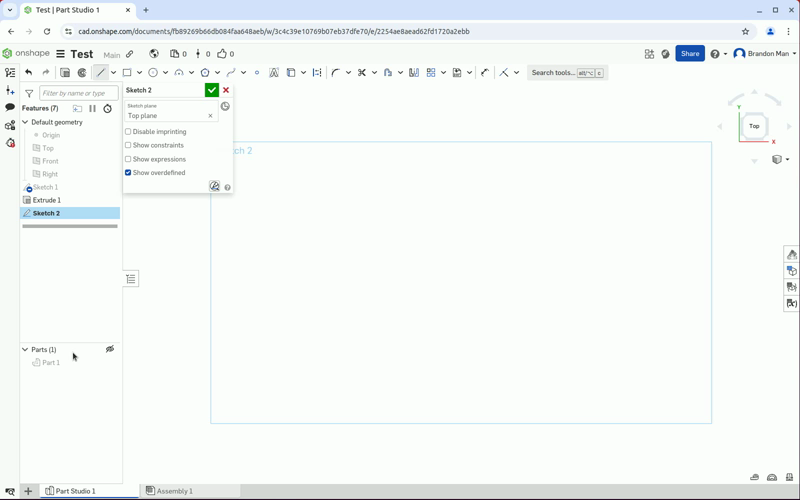
key_down(shift)
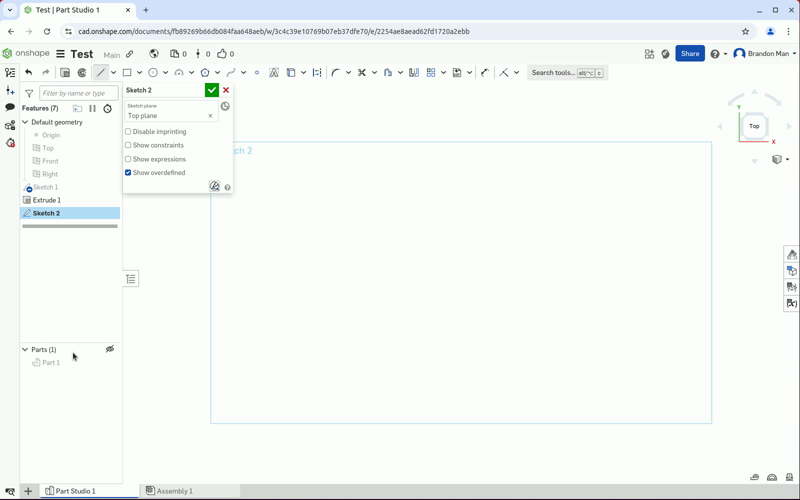
mouse_move(460, 395)
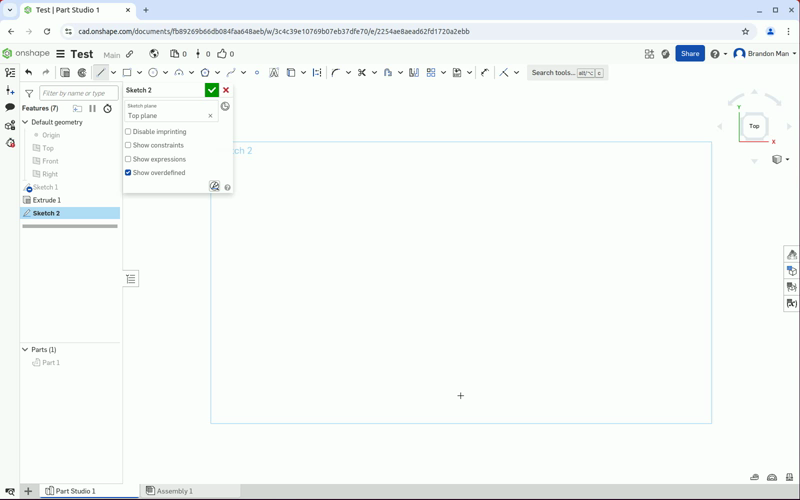
click(460, 395)
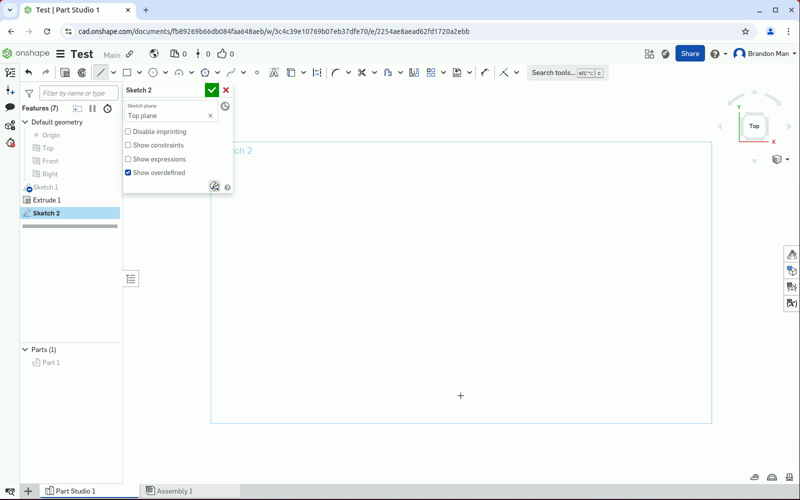
key_up(shift)
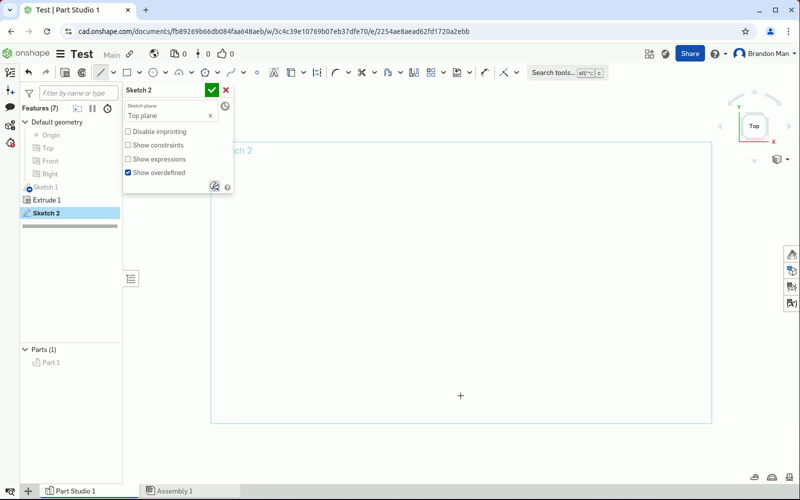
key_down(shift)
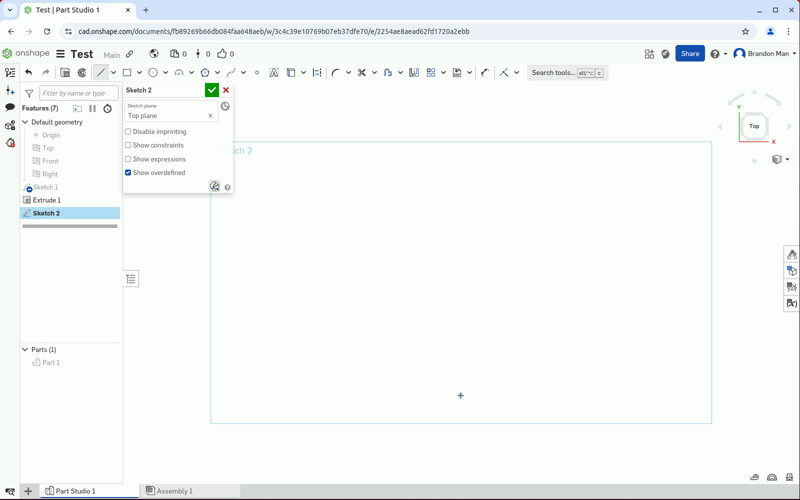
mouse_move(573, 395)
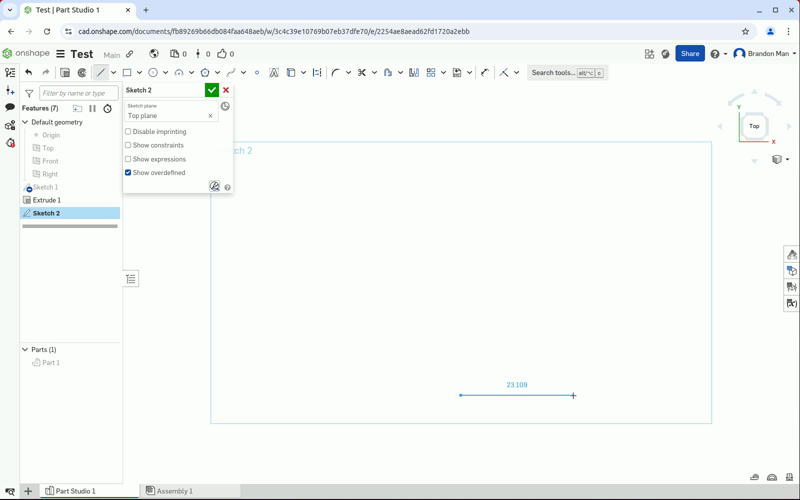
click(573, 395)
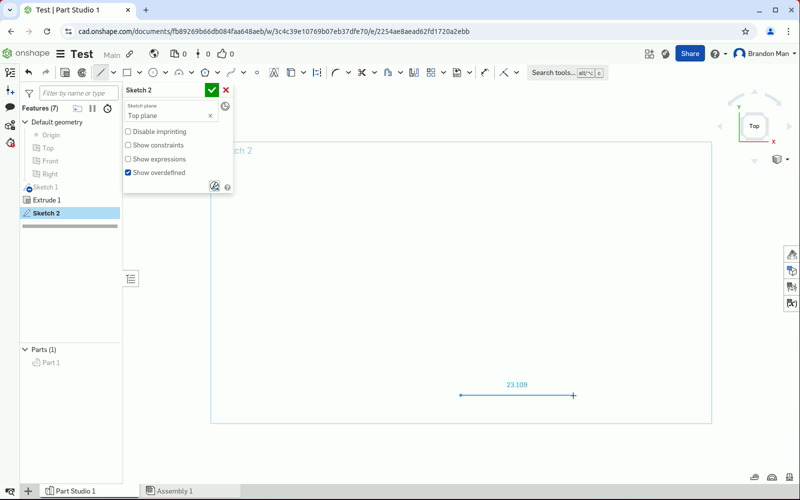
key_up(shift)
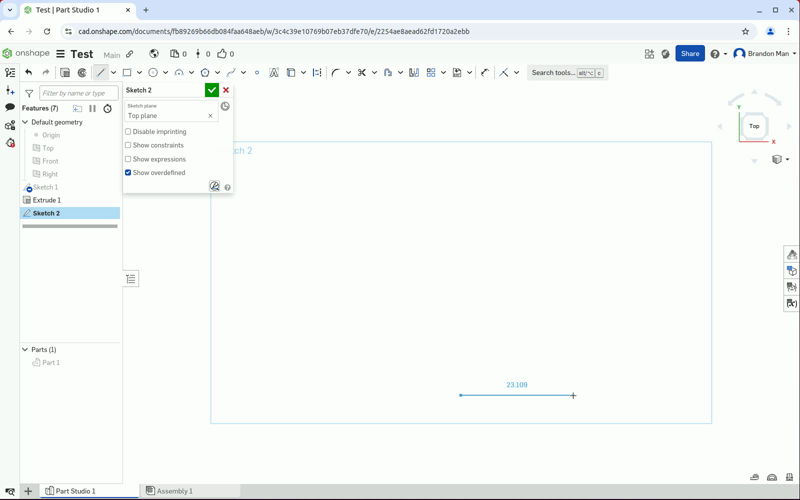
key_down(shift)
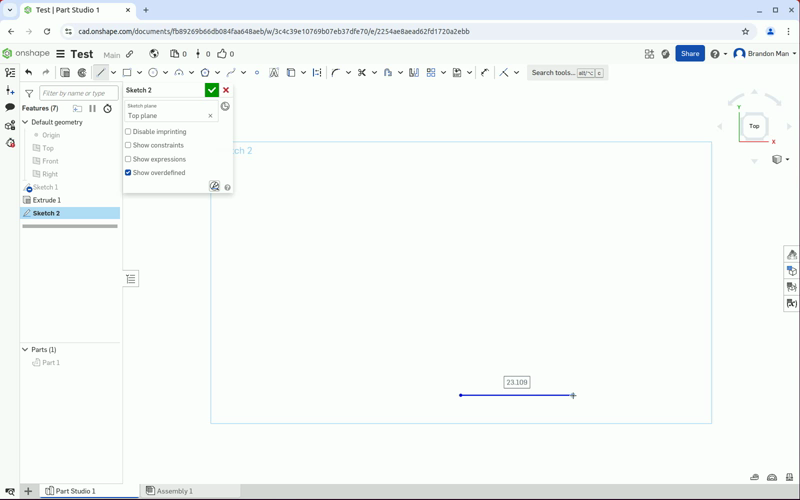
mouse_move(573, 282)
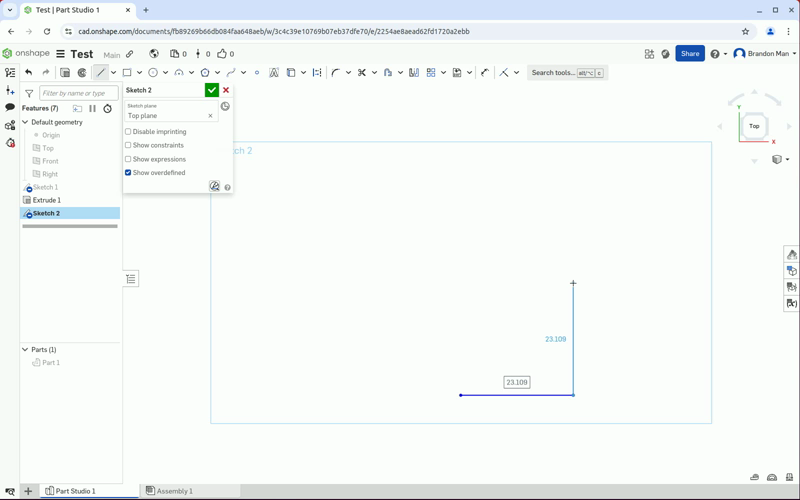
click(573, 282)
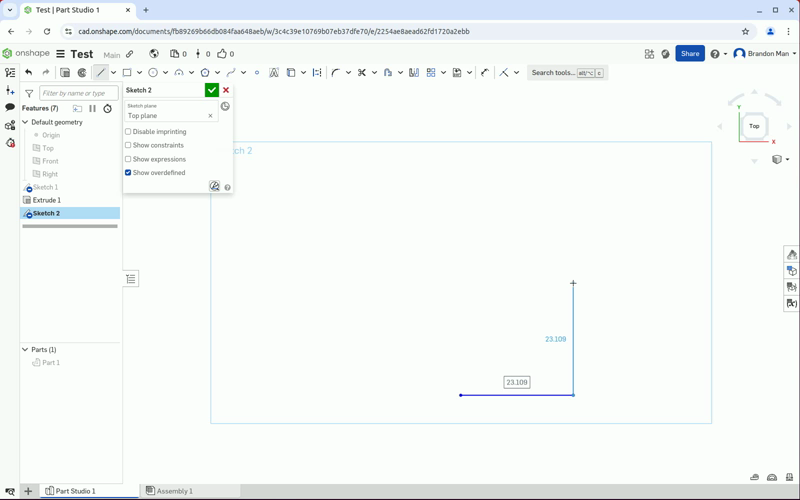
key_up(shift)
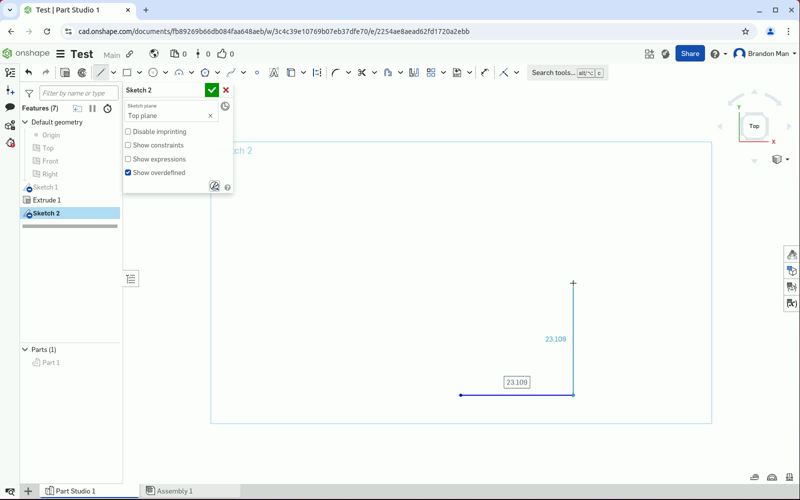
key_down(shift)
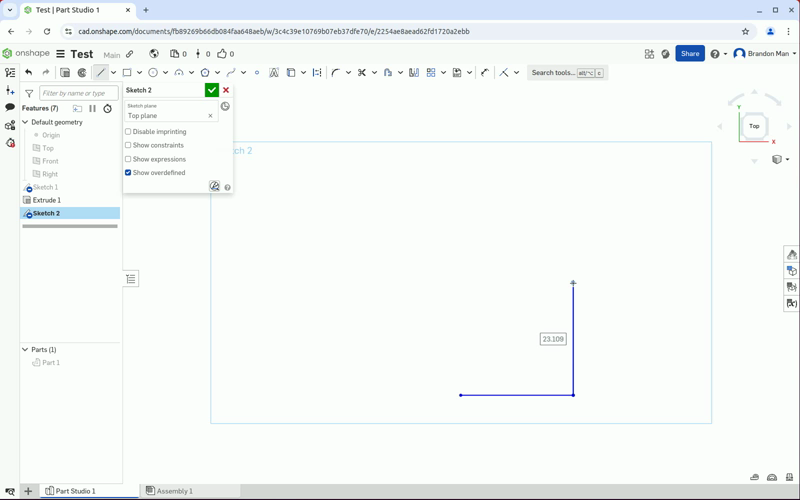
mouse_move(517, 338)
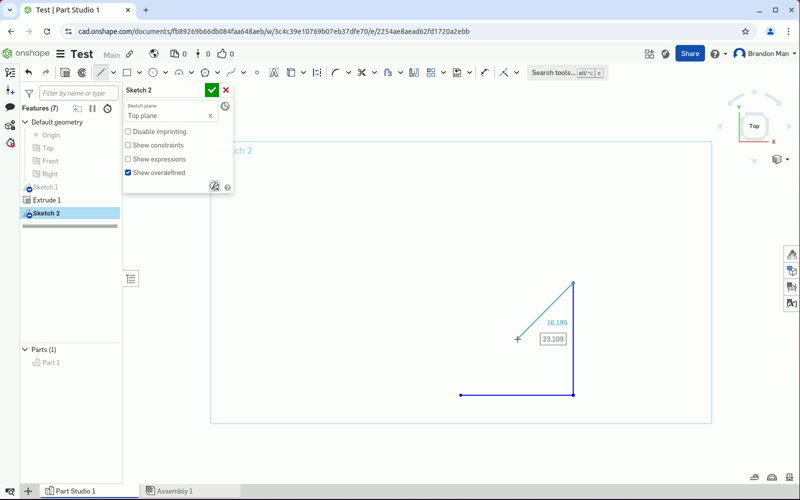
click(517, 338)
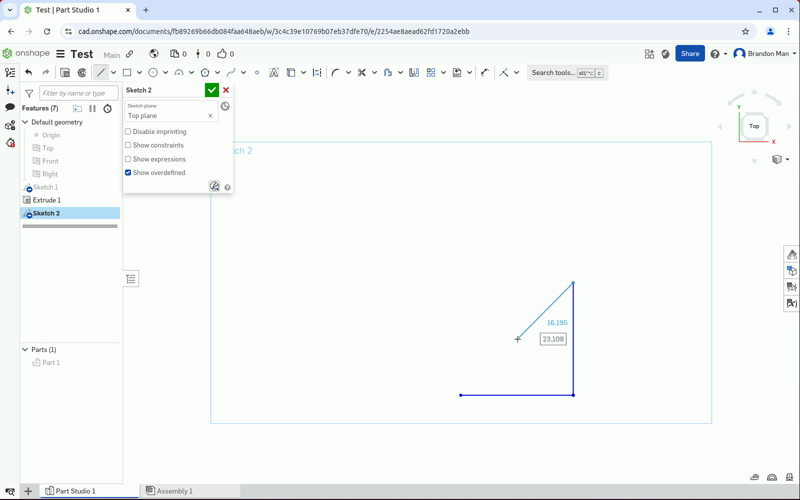
key_up(shift)
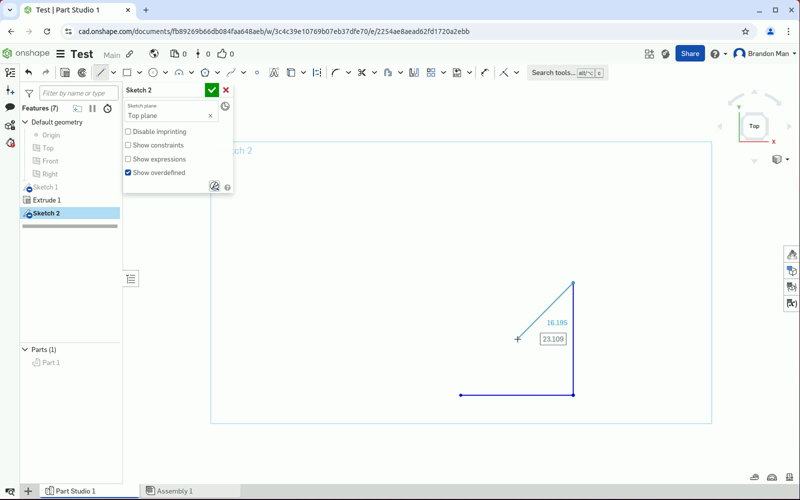
key_down(shift)
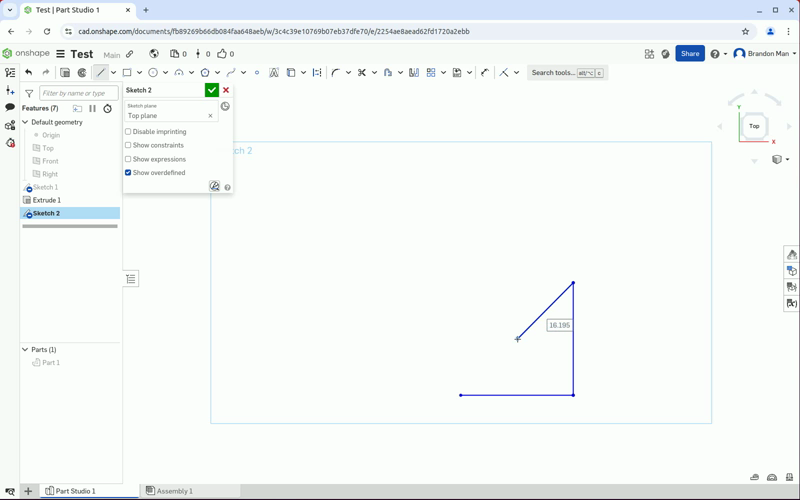
mouse_move(460, 395)
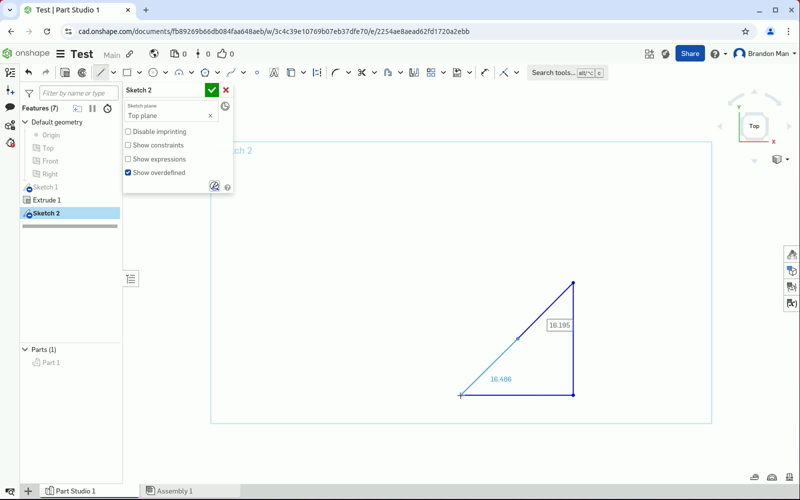
key_up(shift)
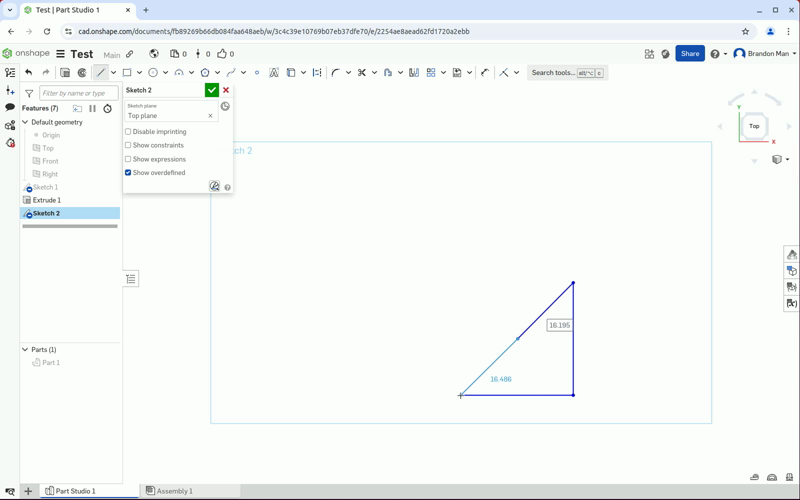
click(460, 395)
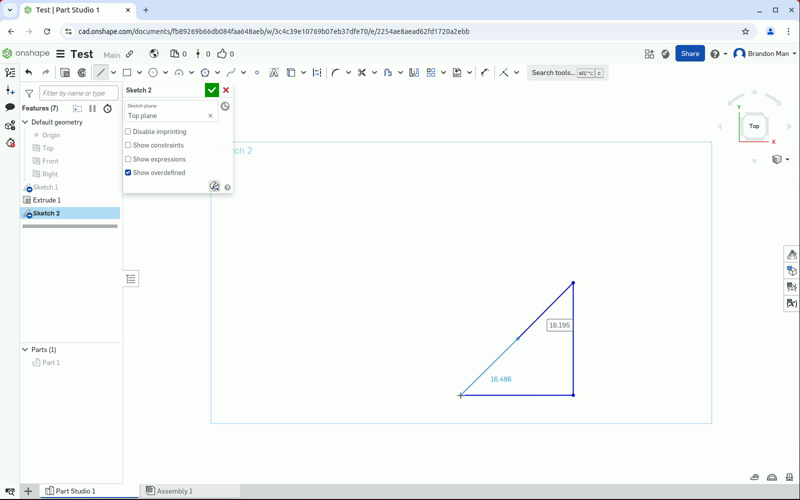
key(esc)
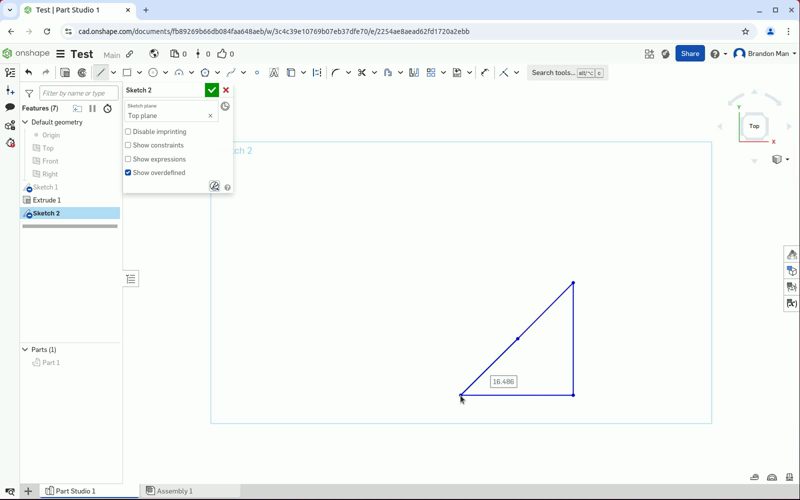
key(c)
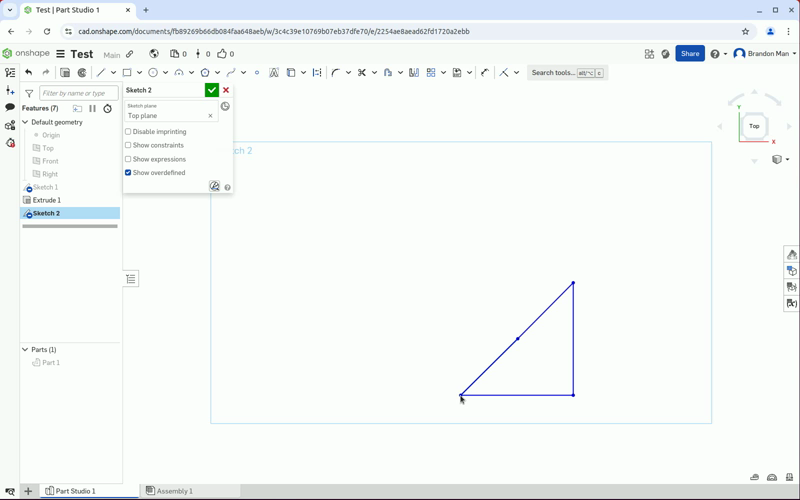
key_down(shift)
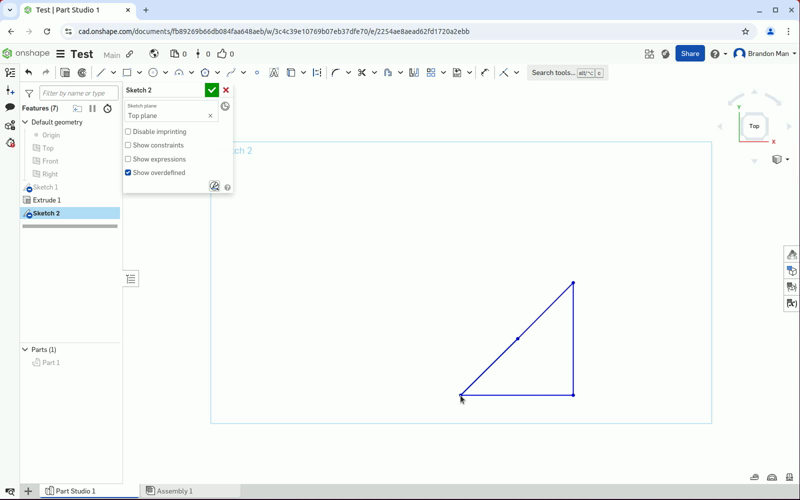
mouse_move(538, 362)
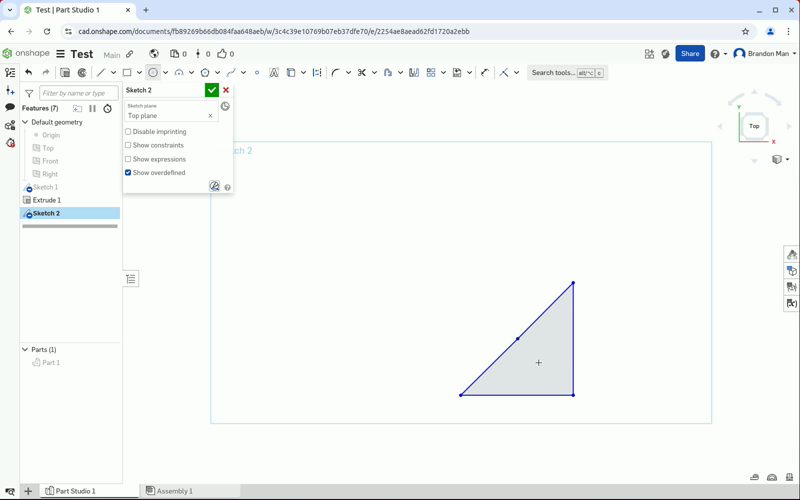
click(538, 362)
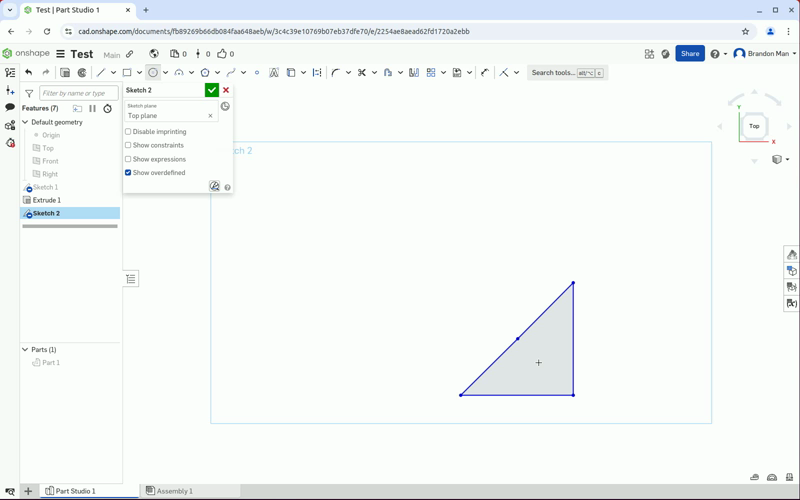
key_up(shift)
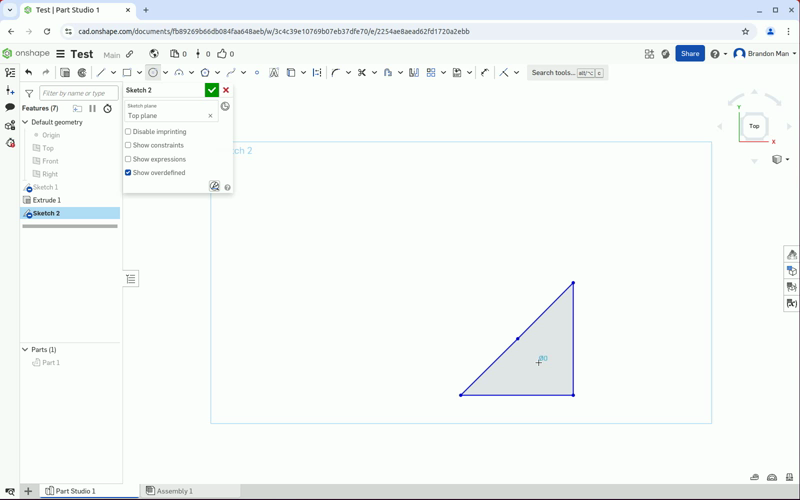
mouse_move(560, 362)
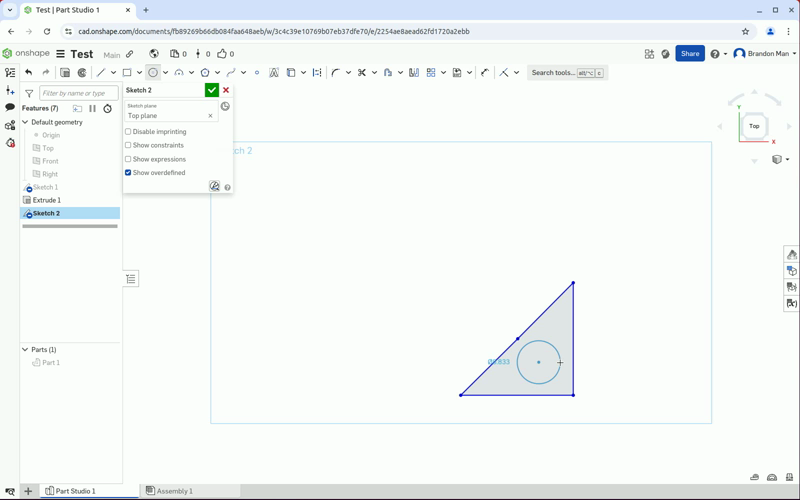
click(560, 362)
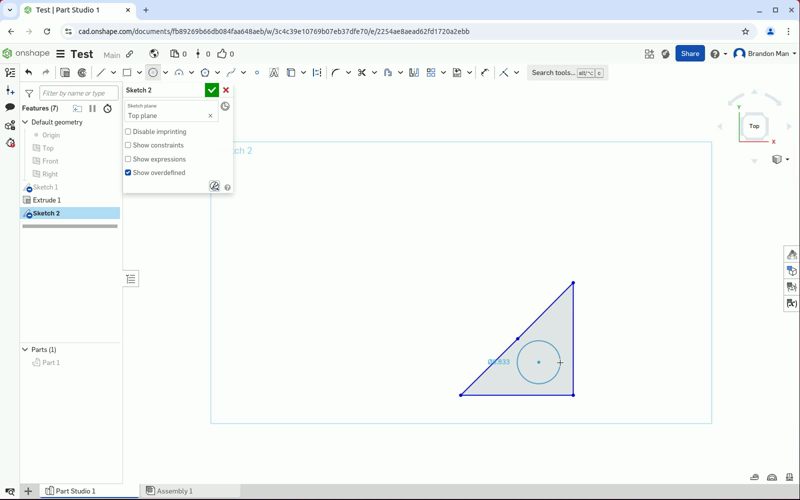
key(esc)
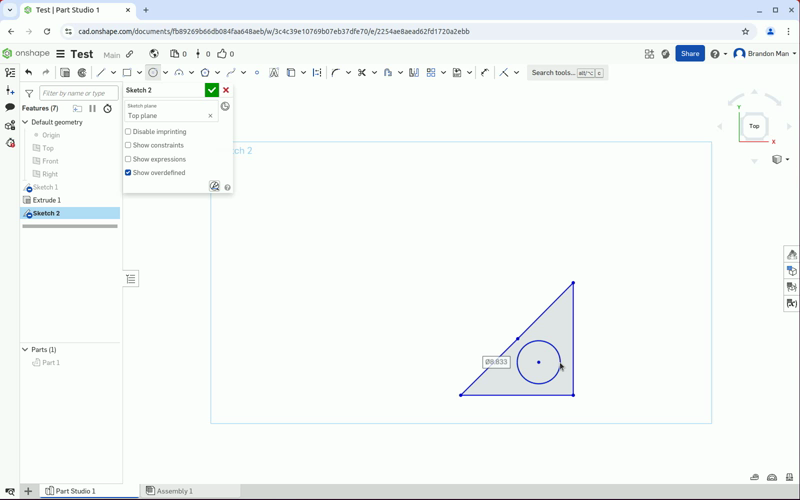
mouse_move(481, 382)
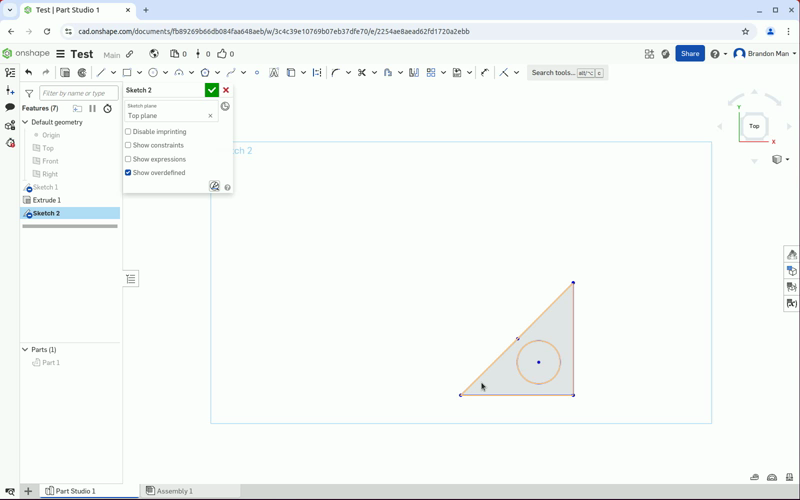
click(481, 382)
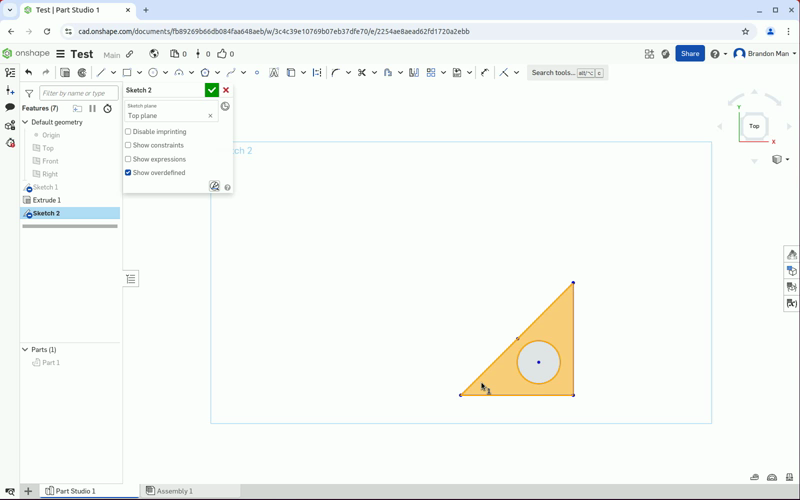
mouse_move(73, 352)
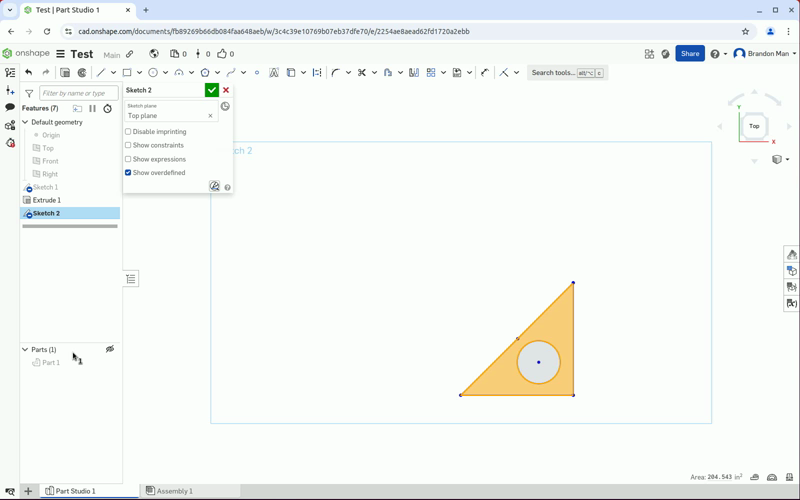
key(shift+y)
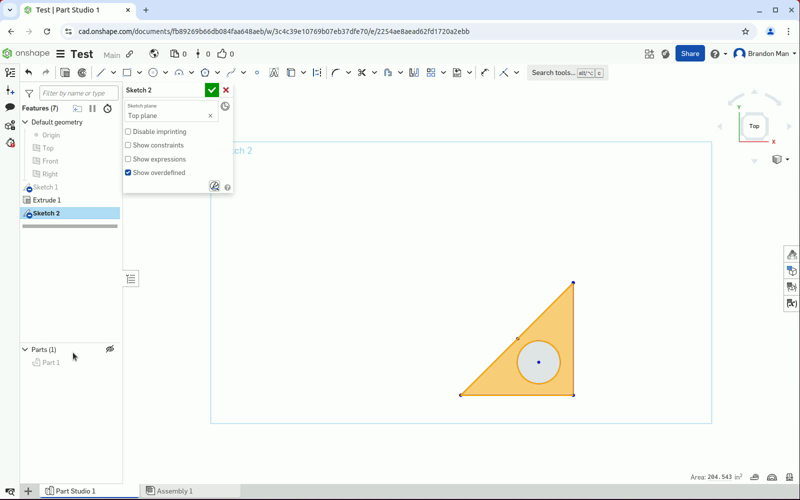
key(shift+e)
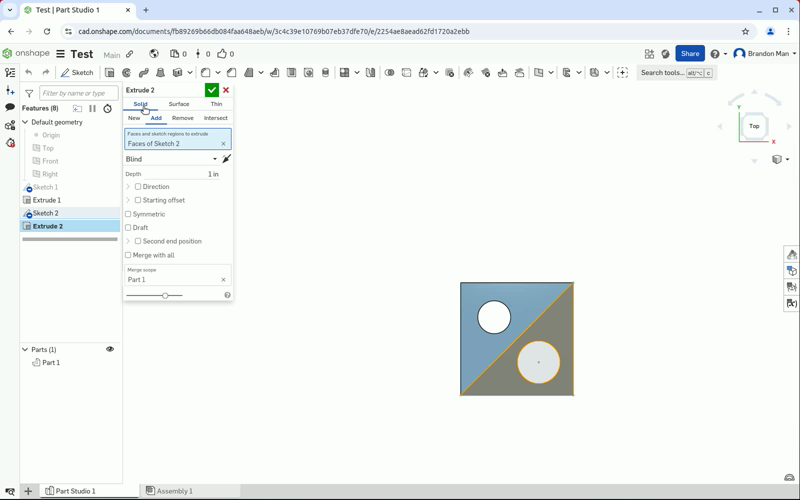
mouse_move(143, 106)
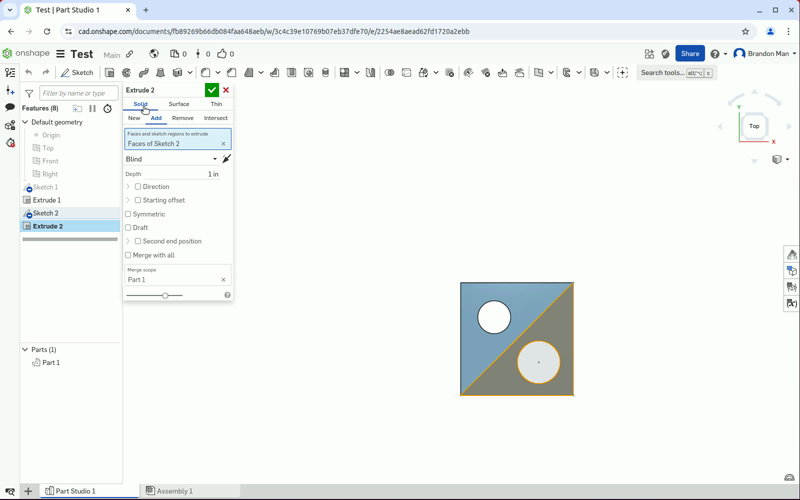
click(143, 106)
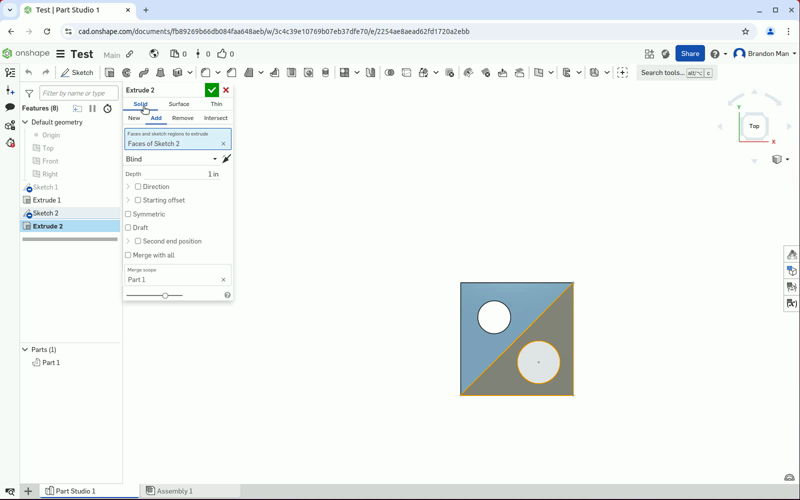
mouse_move(137, 120)
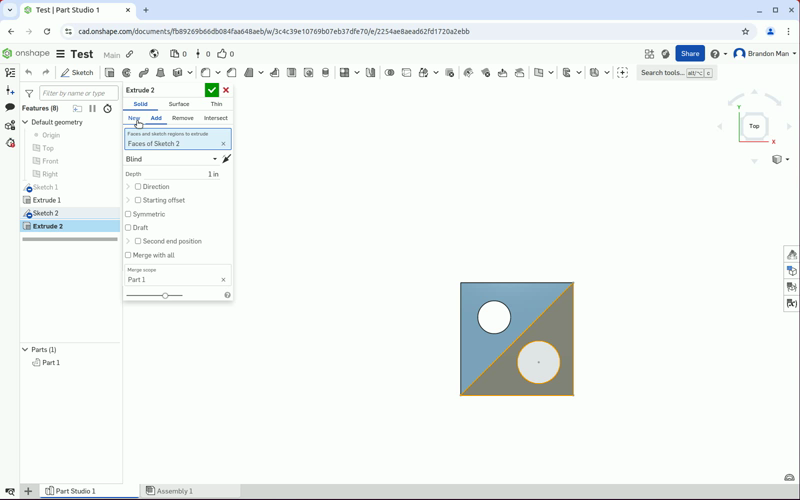
click(137, 120)
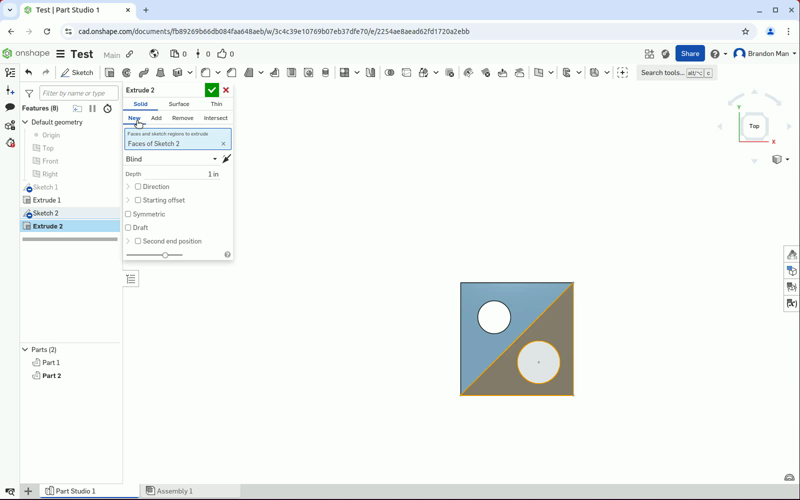
key(tab, 4)
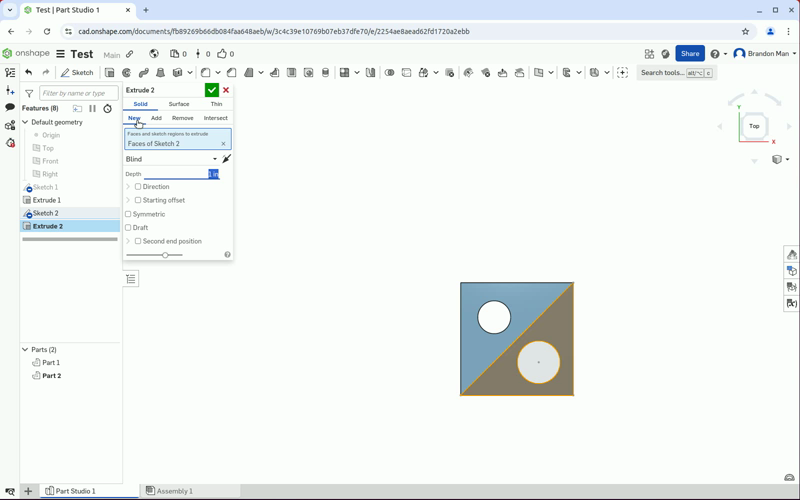
text(1.926)
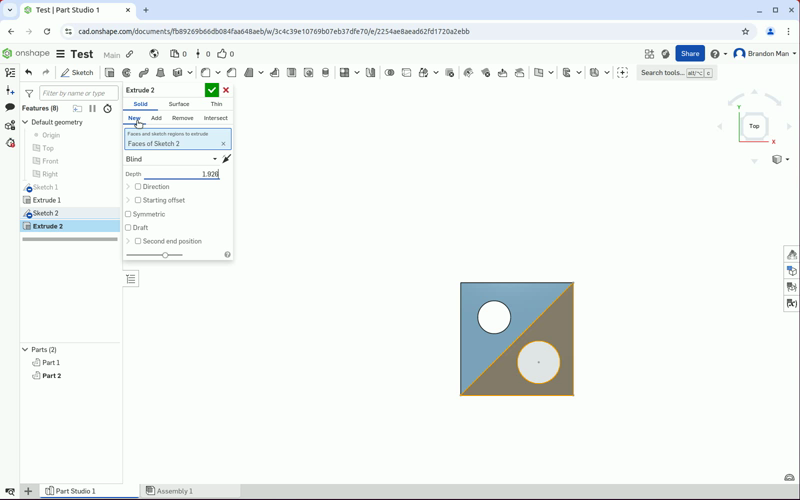
key(enter)
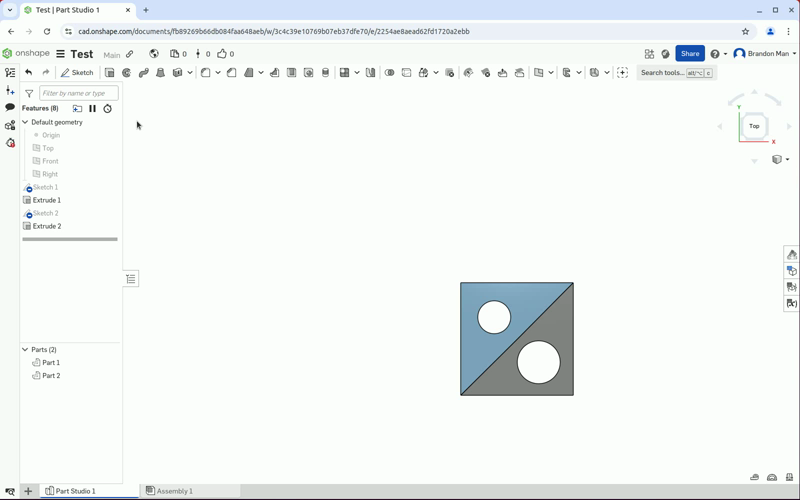
key(shift+h)
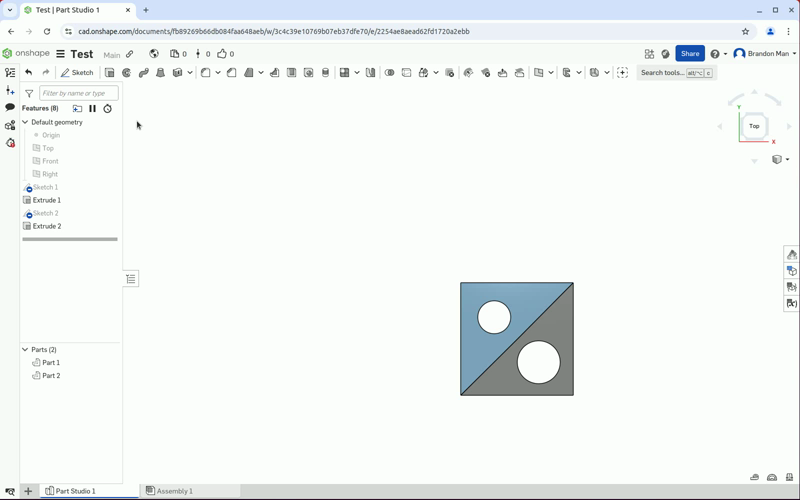
key(shift+h)
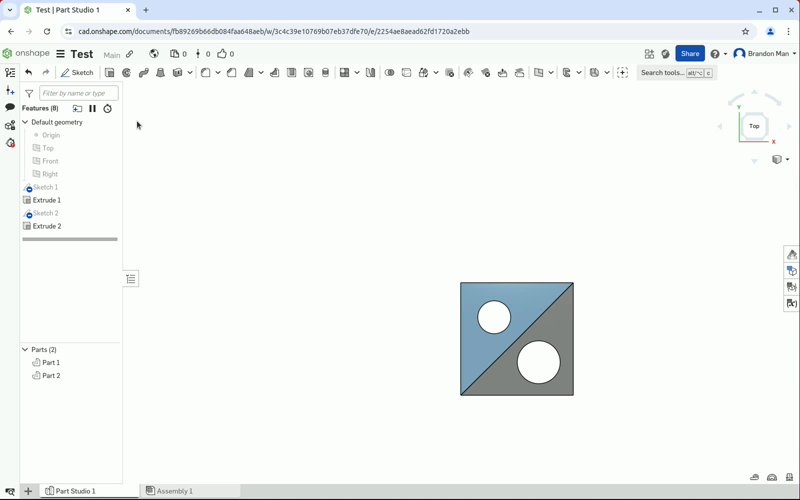
mouse_move(73, 189)
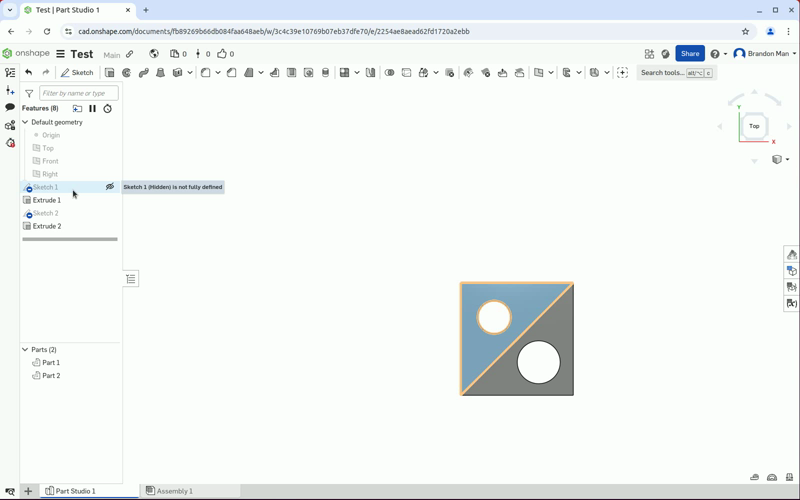
click(73, 189)
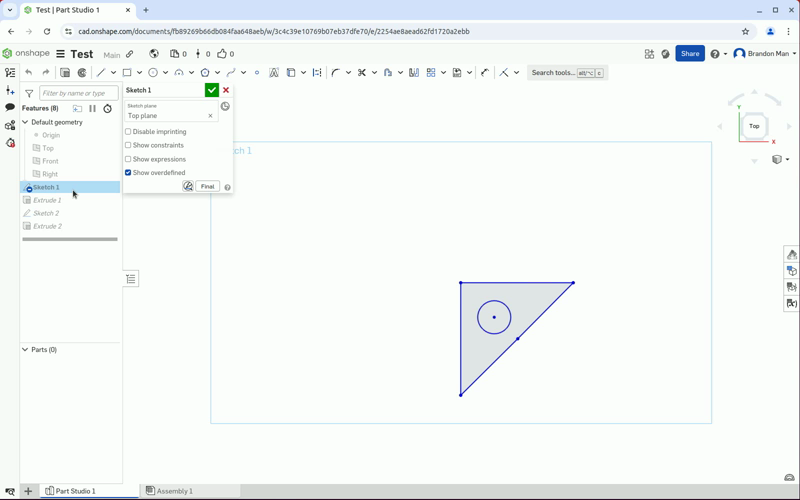
mouse_move(229, 92)
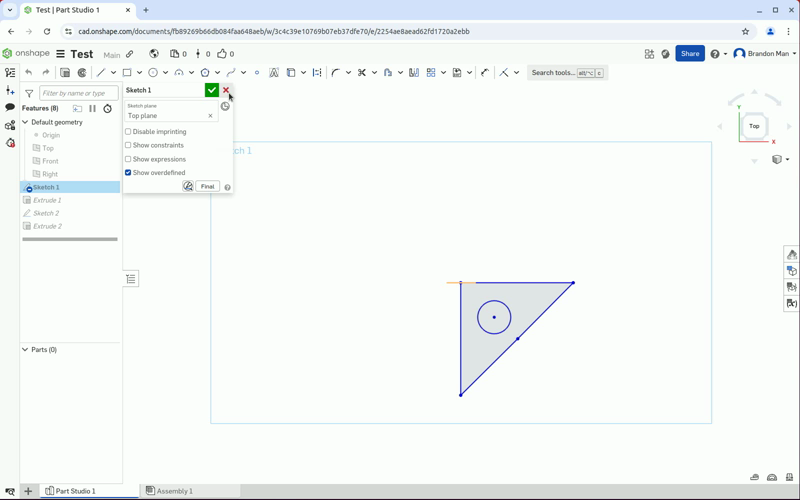
click(229, 92)
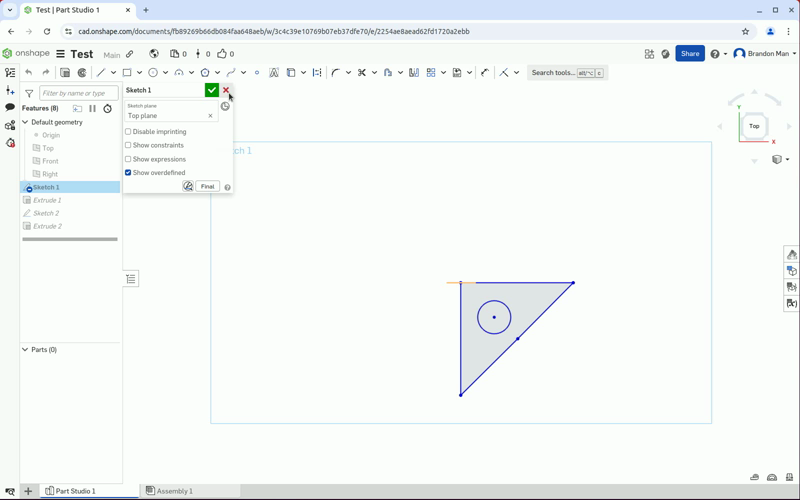
key(shift+s)
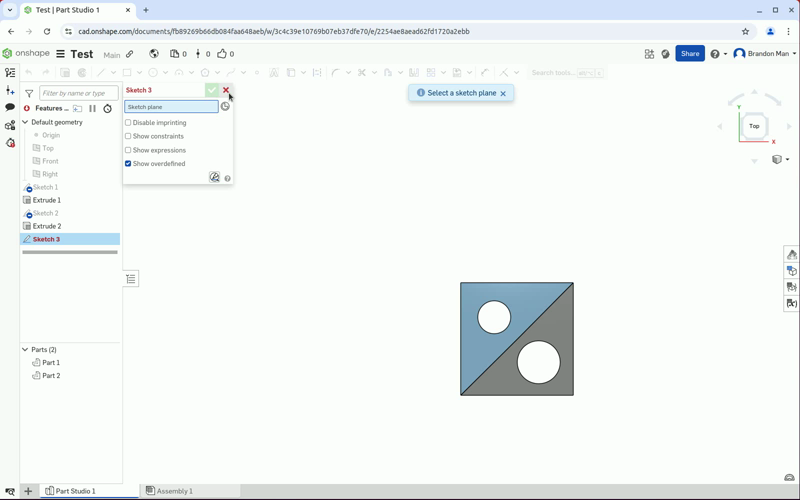
mouse_move(73, 150)
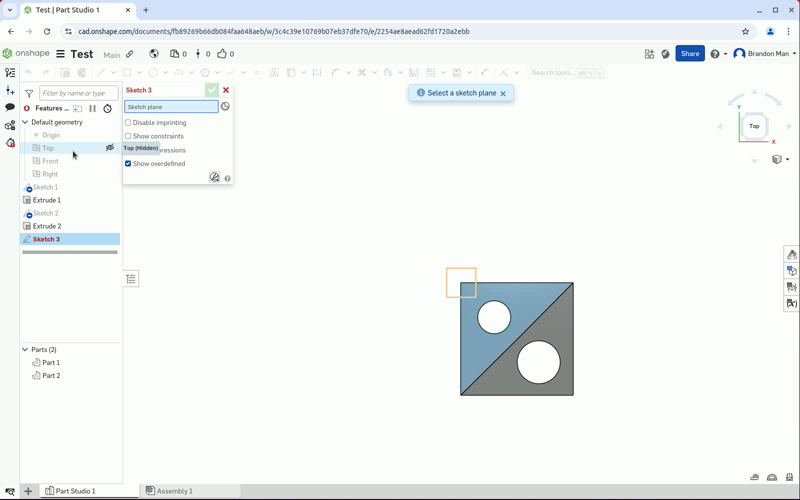
click(73, 150)
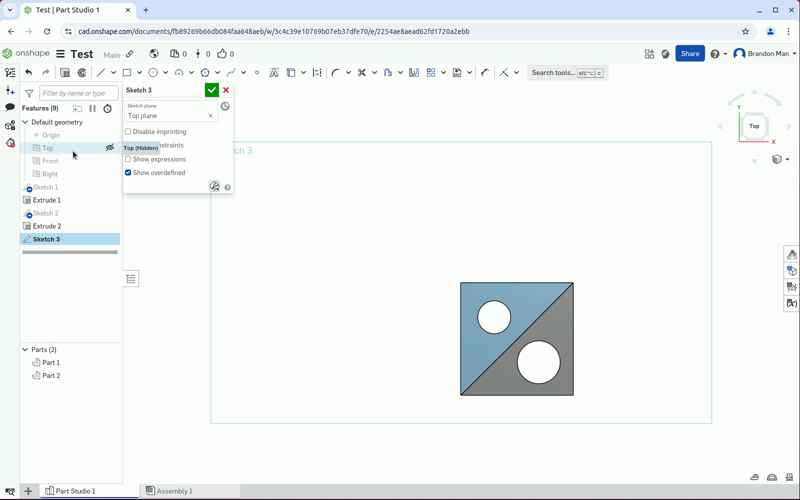
mouse_move(73, 352)
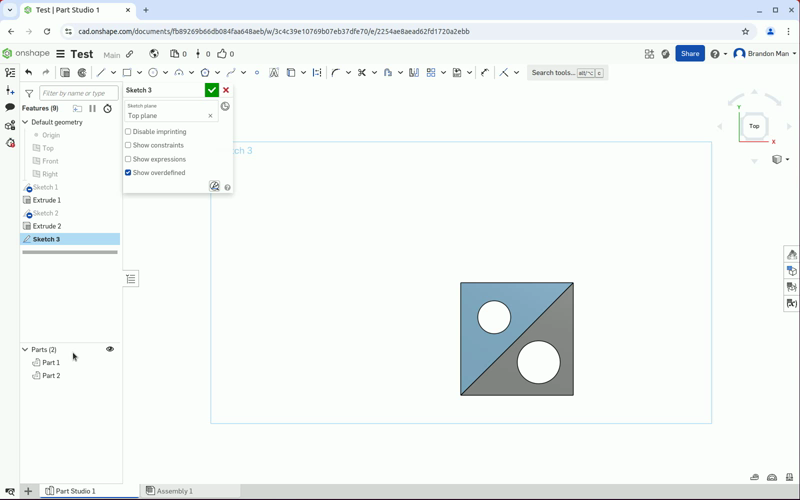
key(y)
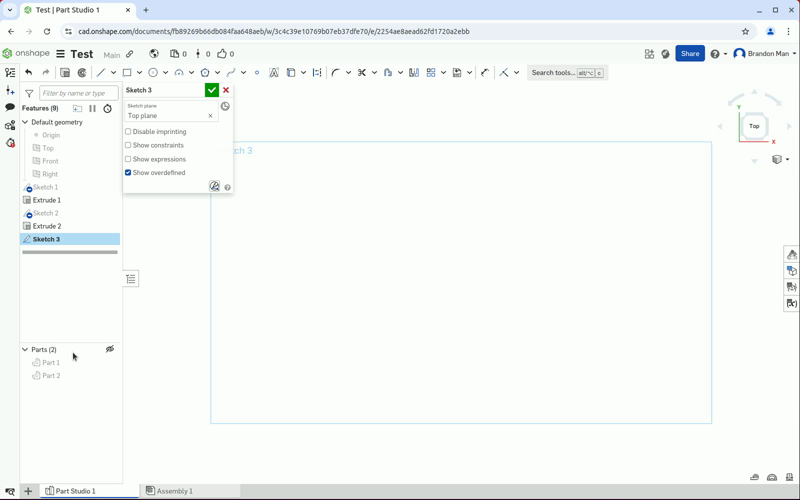
key(c)
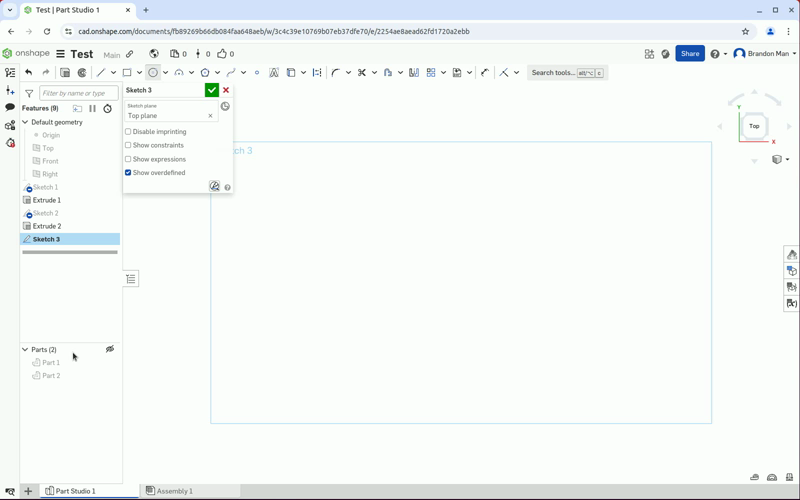
key_down(shift)
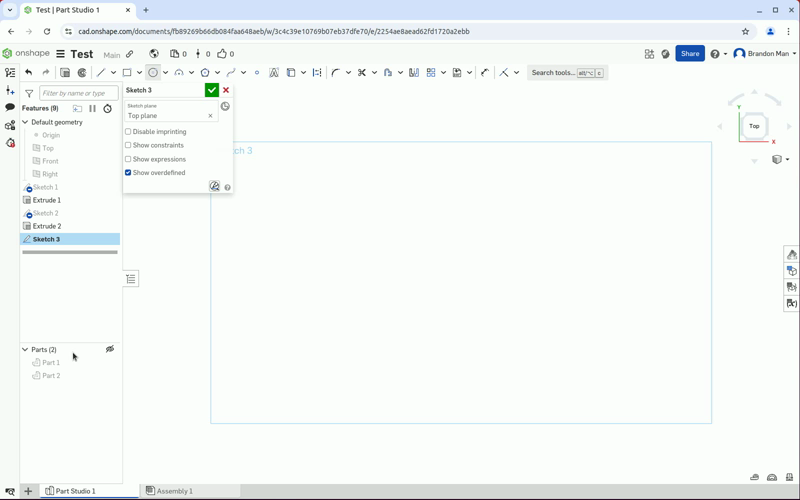
mouse_move(540, 361)
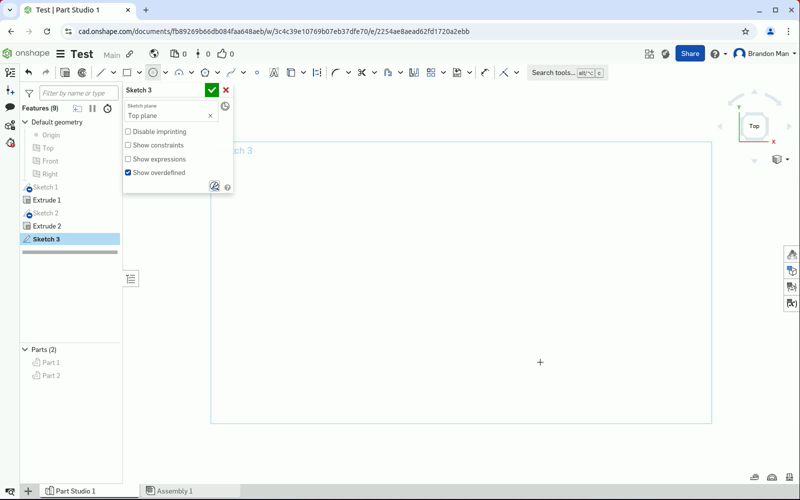
click(540, 361)
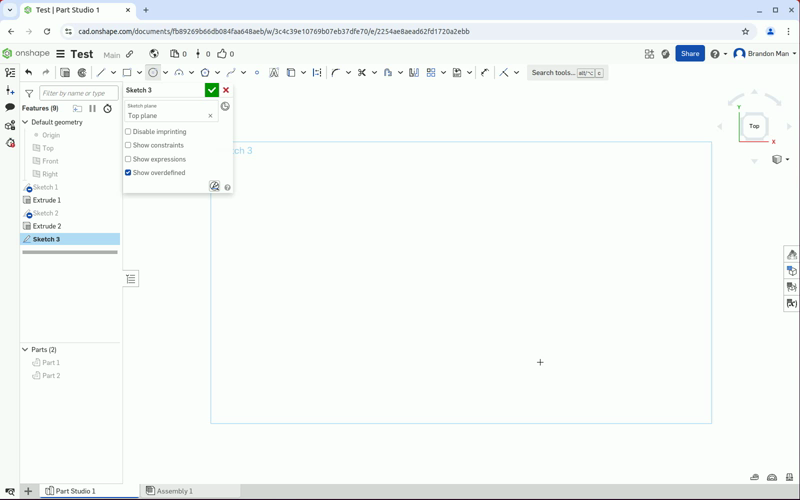
key_up(shift)
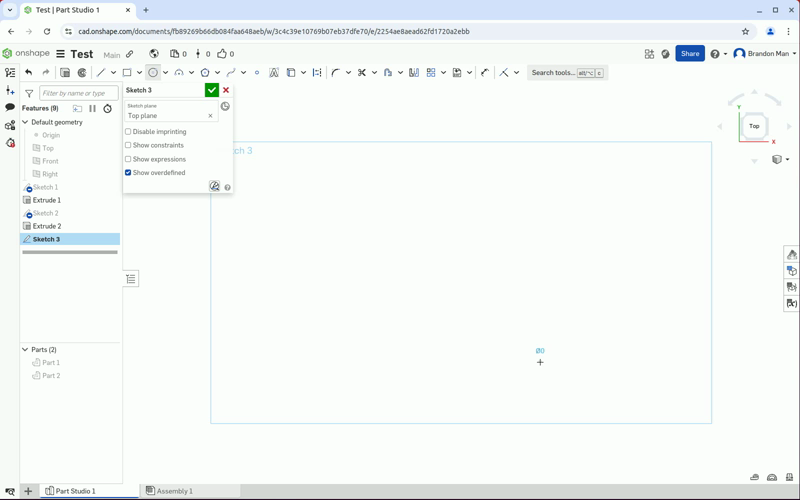
mouse_move(561, 361)
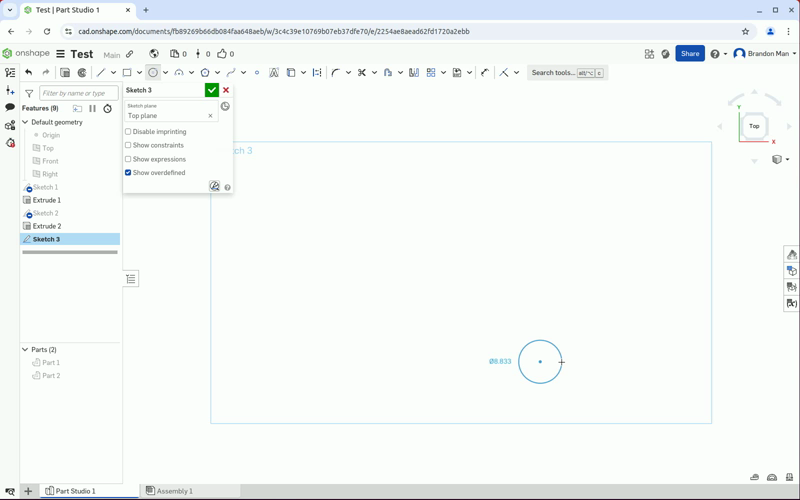
click(561, 361)
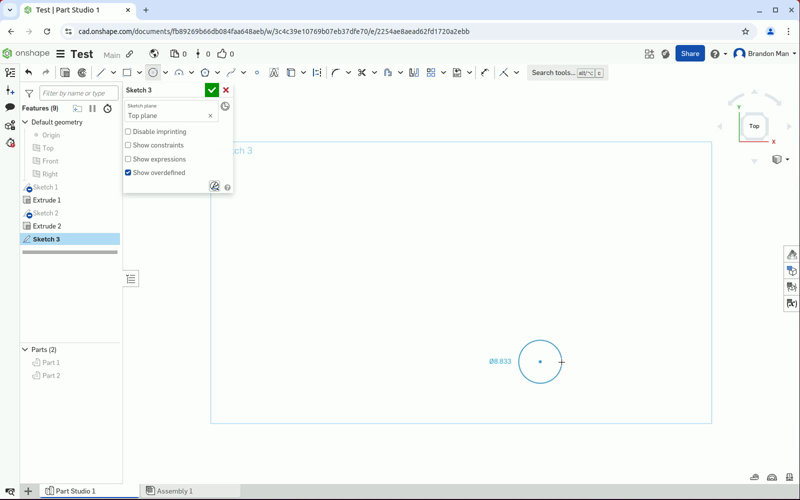
key(esc)
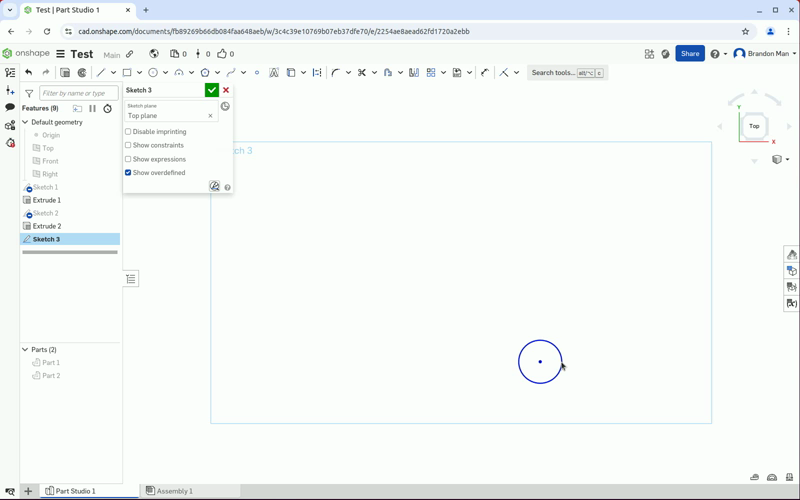
key(c)
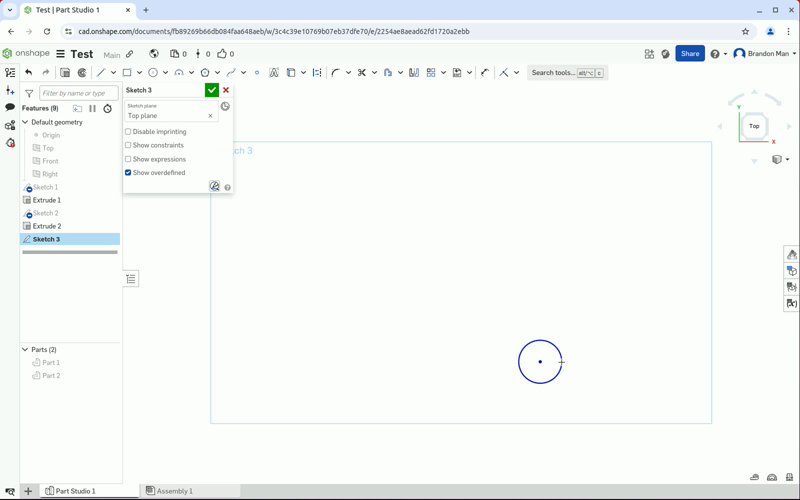
key_down(shift)
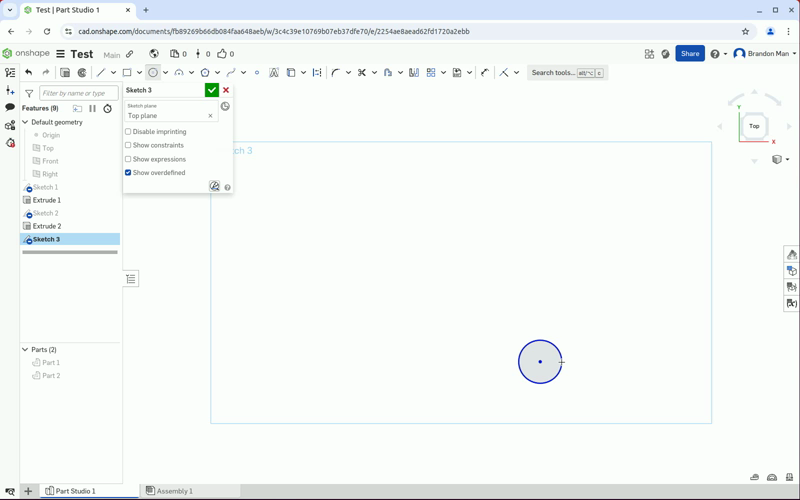
mouse_move(540, 361)
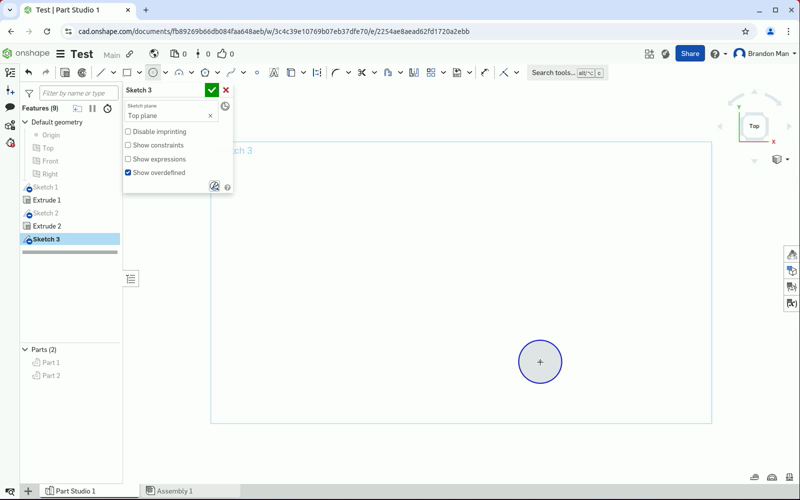
click(540, 361)
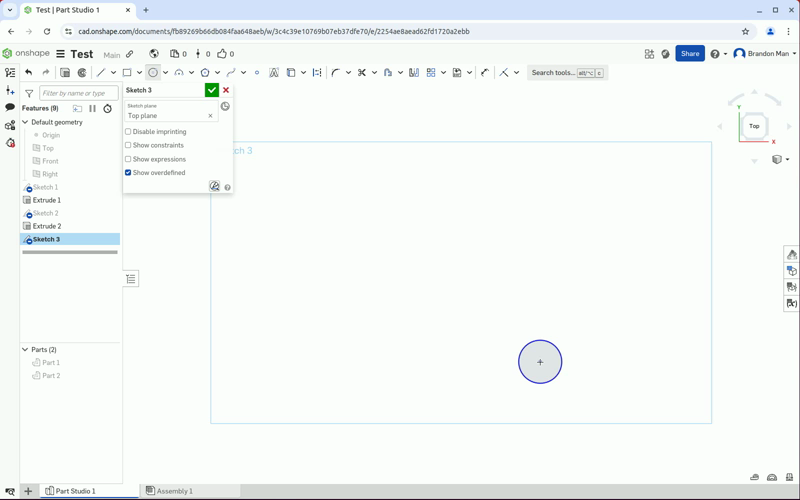
key_up(shift)
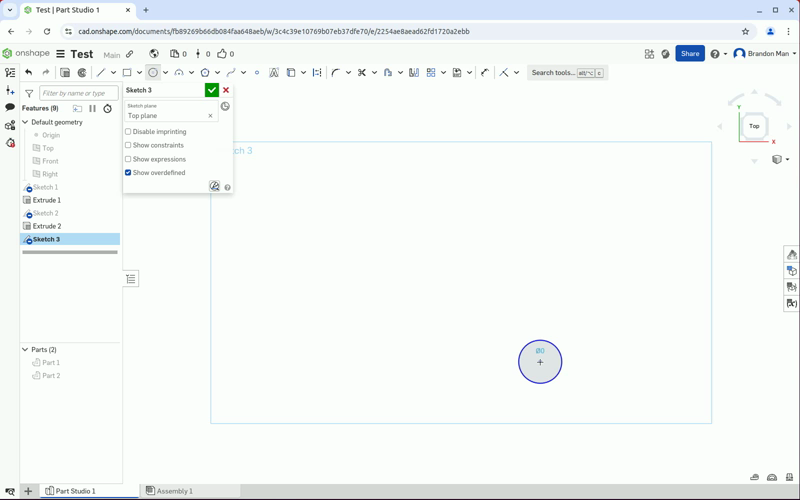
mouse_move(557, 361)
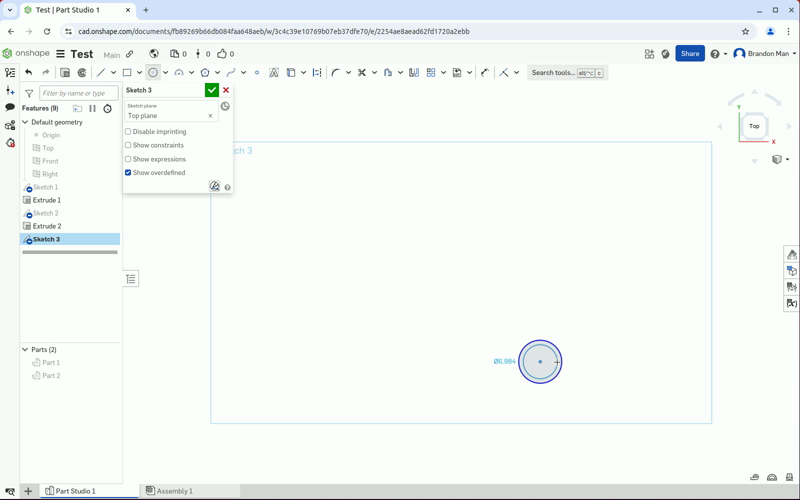
scroll(6)
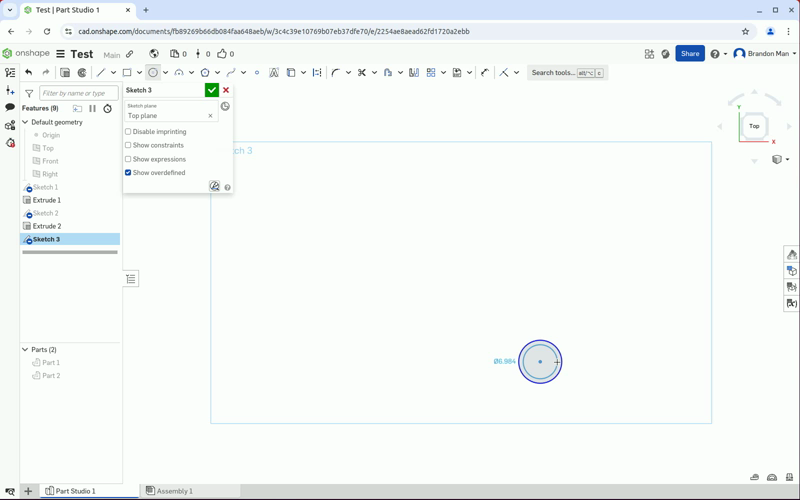
scroll(6)
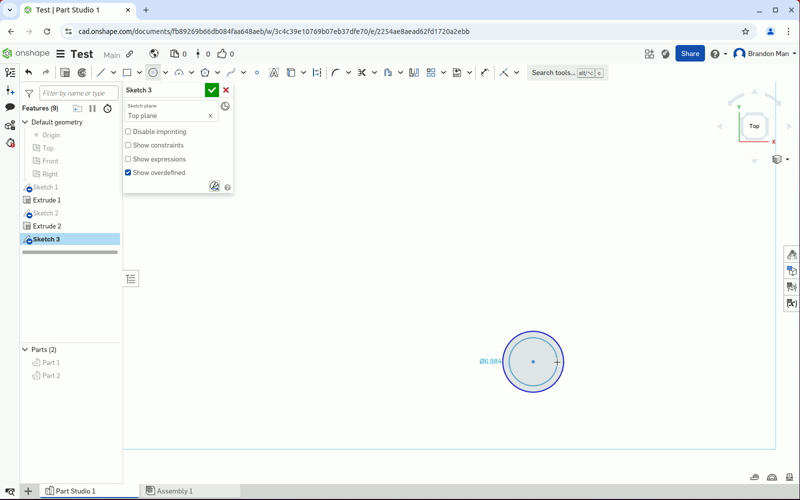
scroll(6)
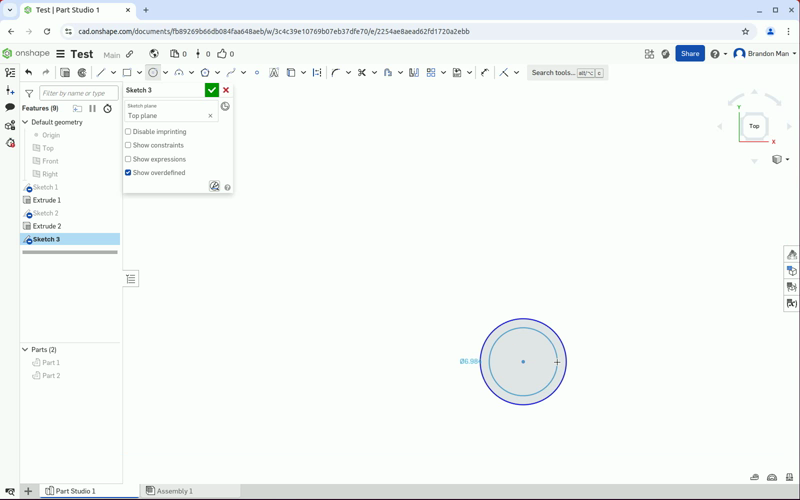
scroll(6)
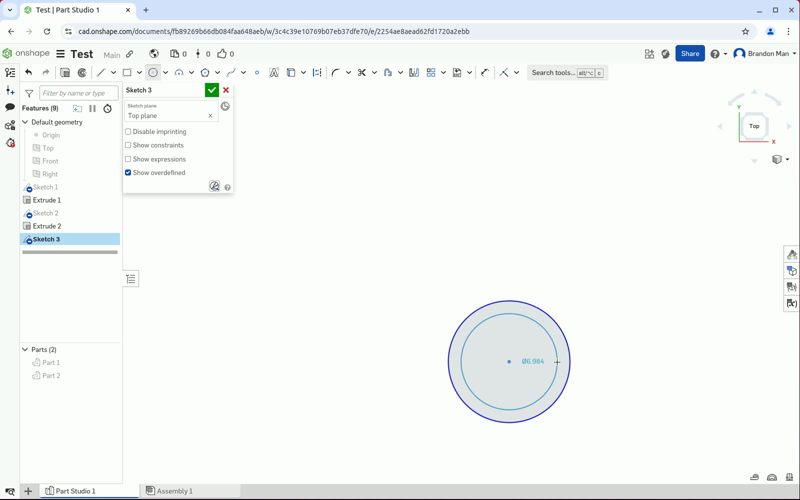
scroll(6)
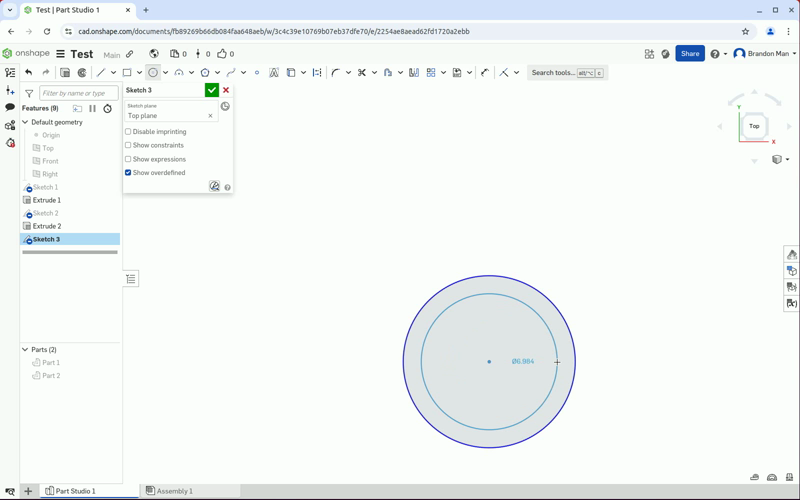
scroll(6)
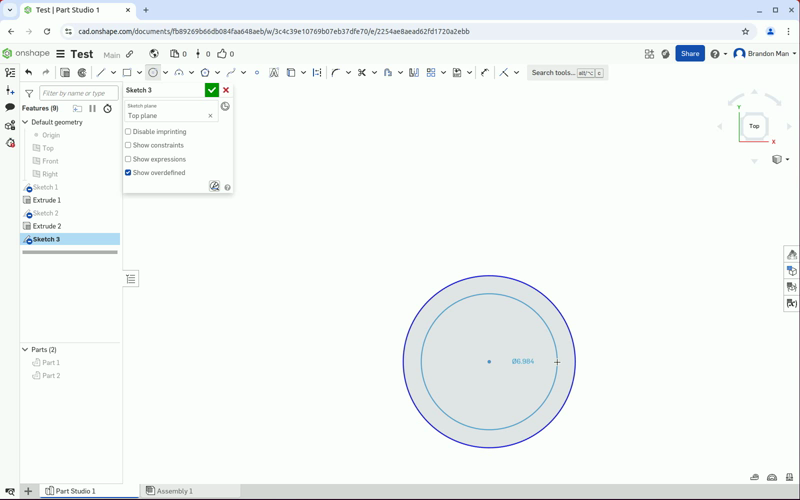
scroll(6)
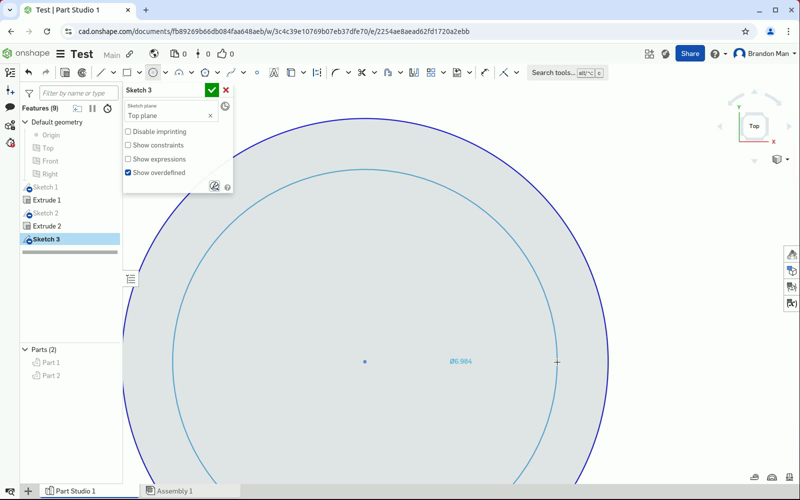
click(557, 361)
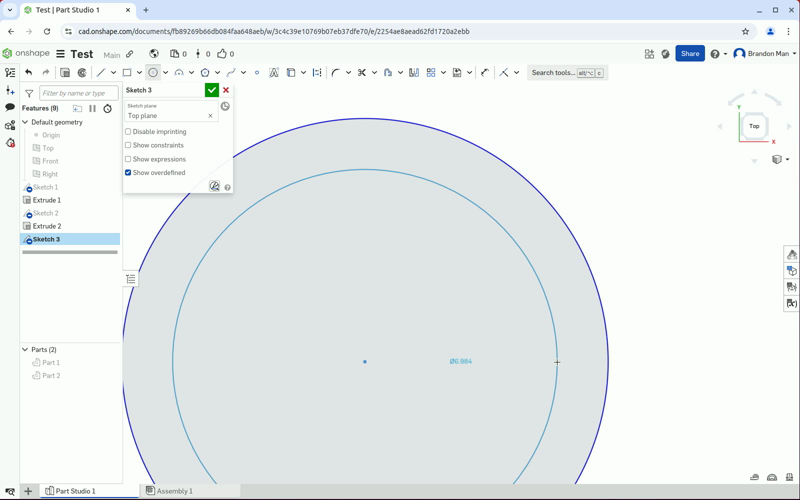
scroll(-6)
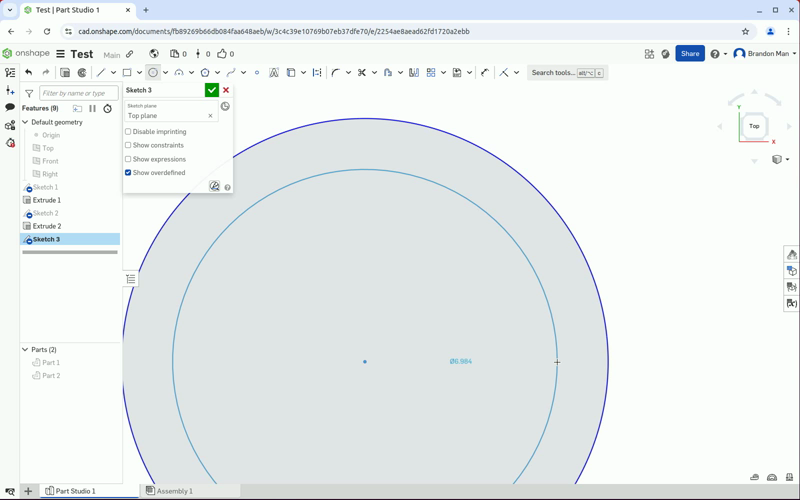
scroll(-6)
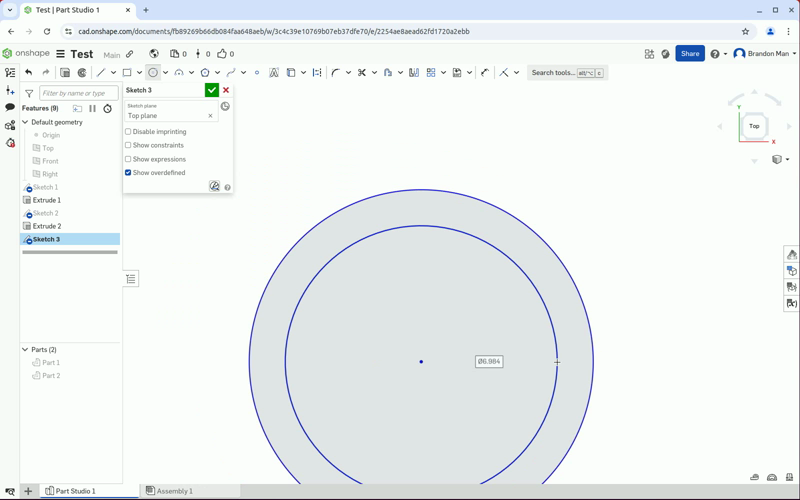
scroll(-6)
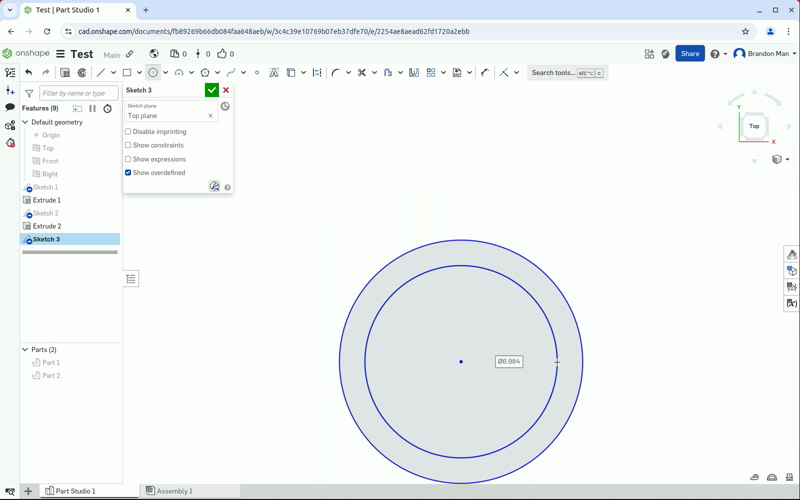
scroll(-6)
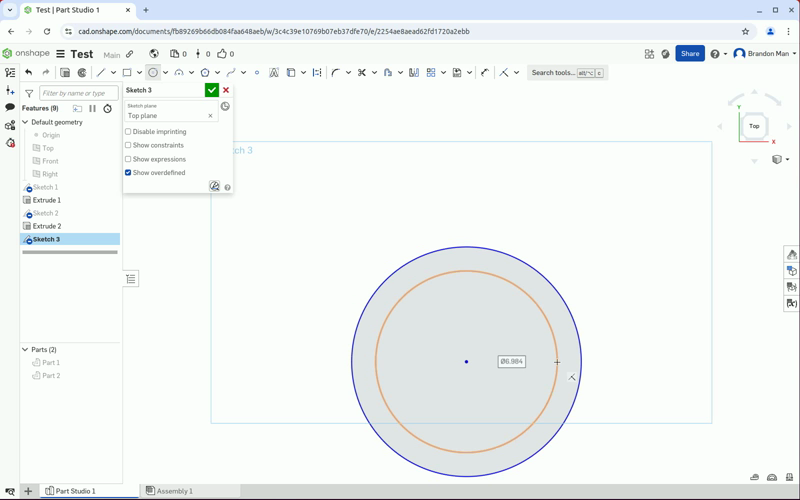
scroll(-6)
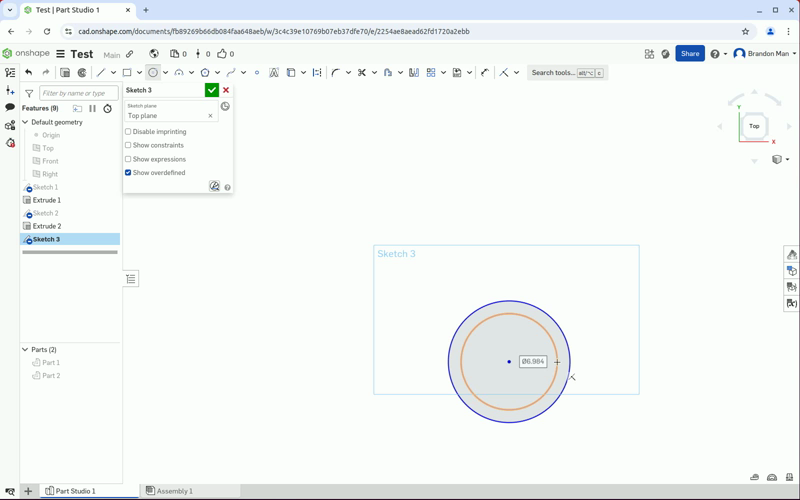
scroll(-6)
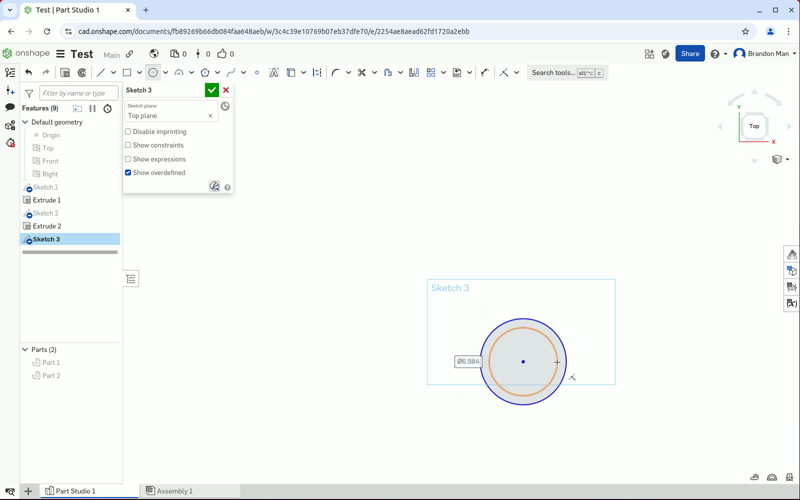
scroll(-6)
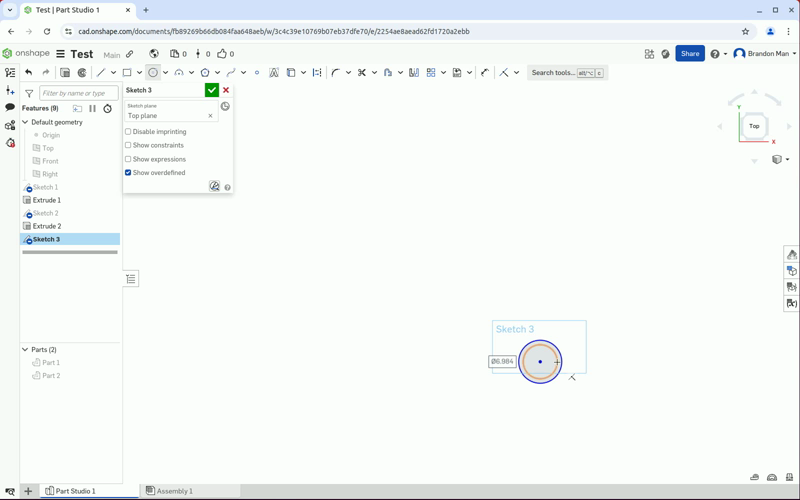
key(esc)
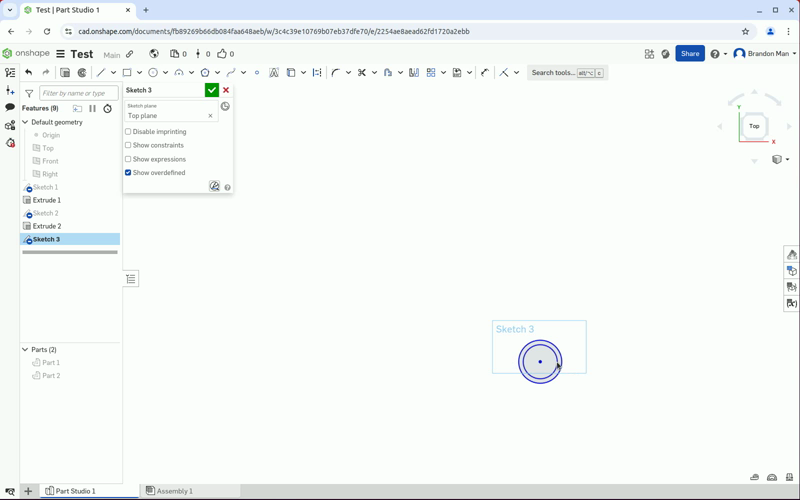
mouse_move(527, 345)
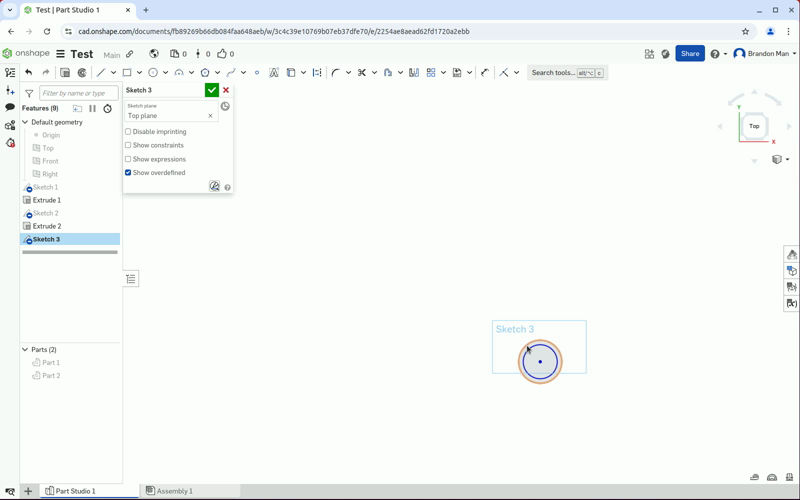
scroll(6)
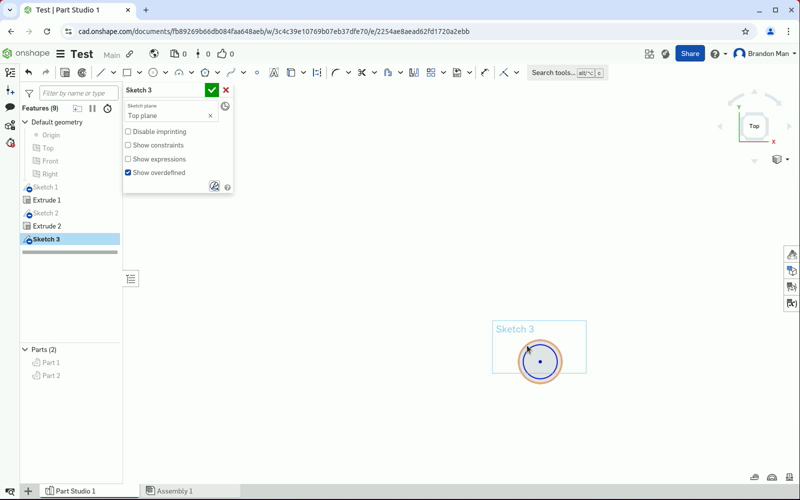
scroll(6)
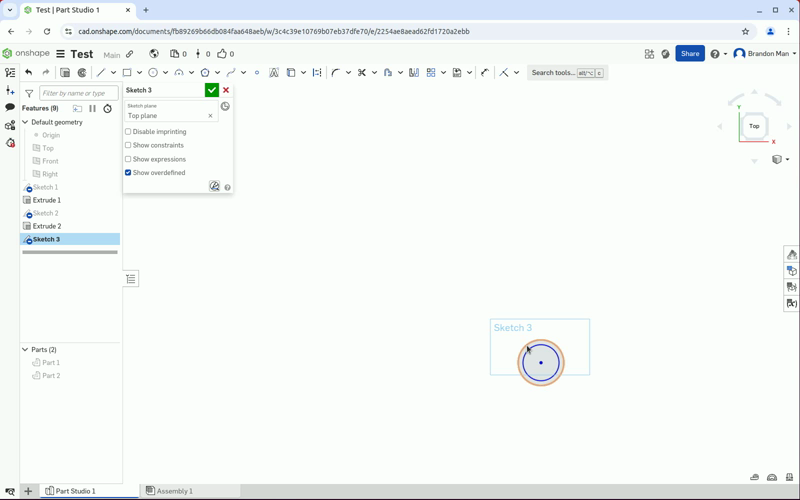
scroll(6)
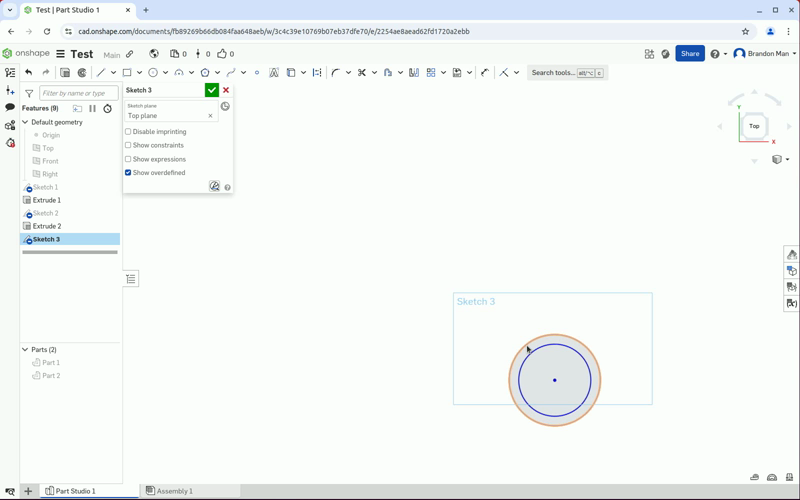
scroll(6)
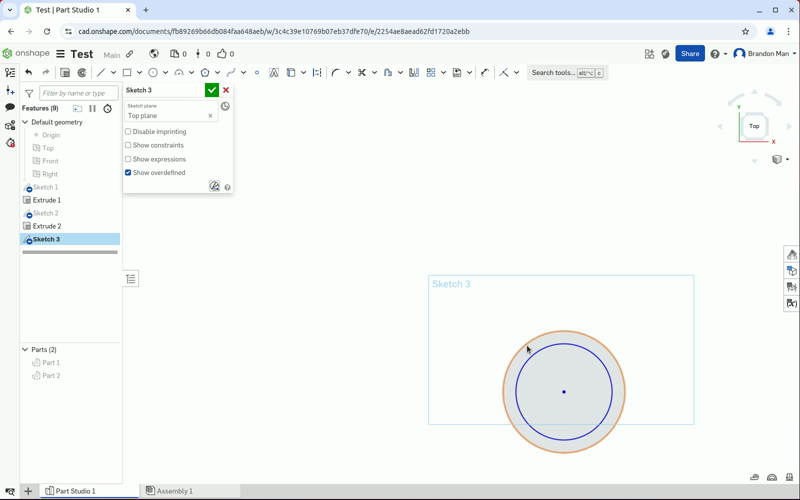
scroll(6)
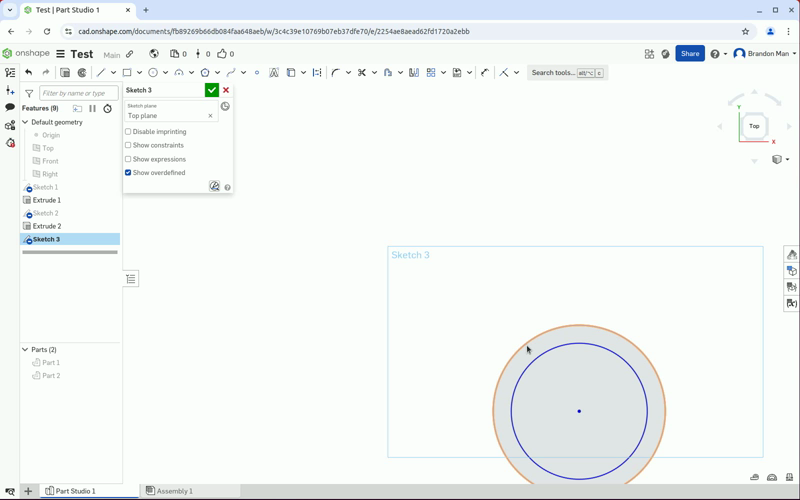
scroll(6)
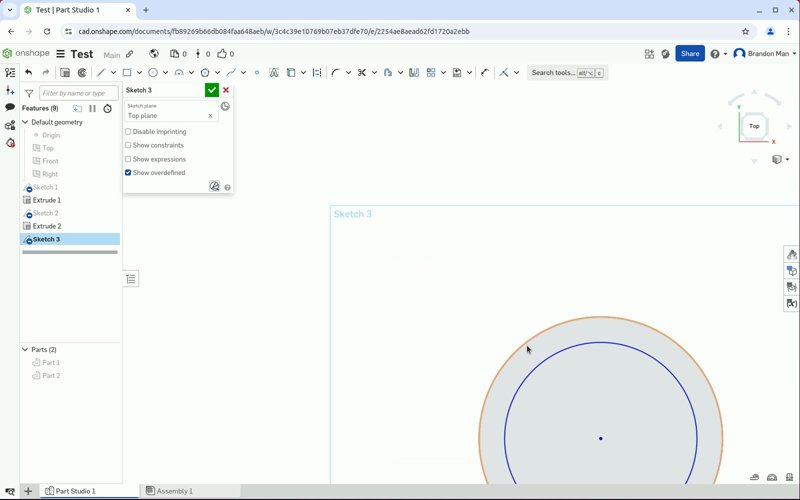
scroll(6)
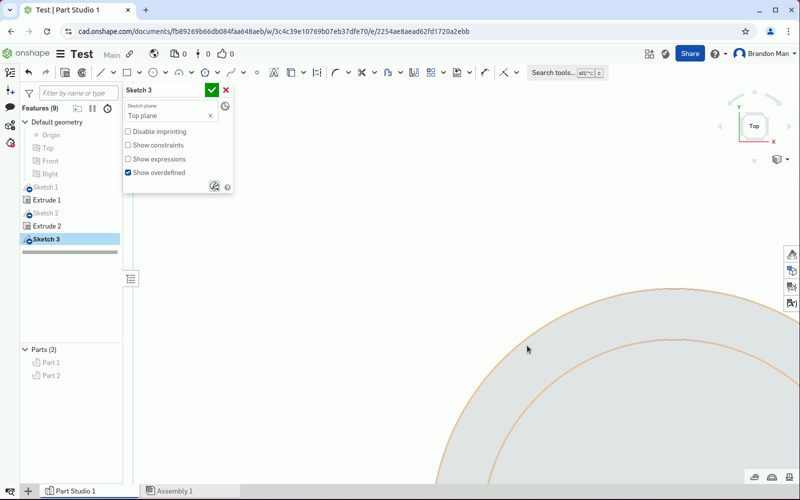
click(527, 345)
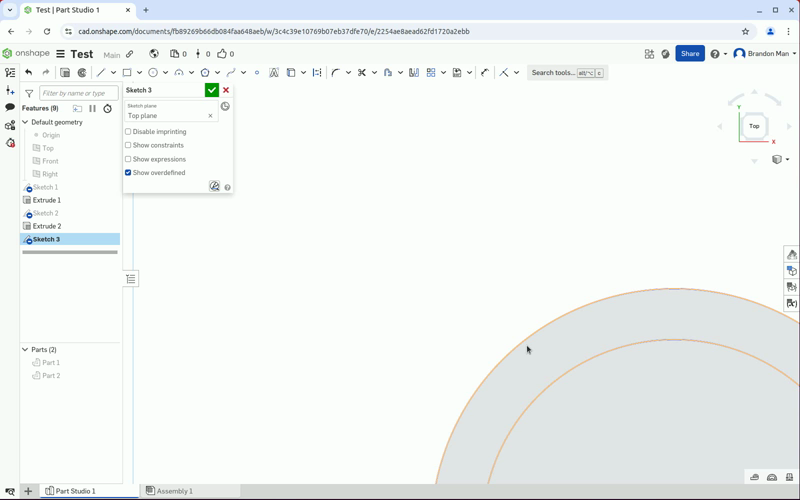
scroll(-6)
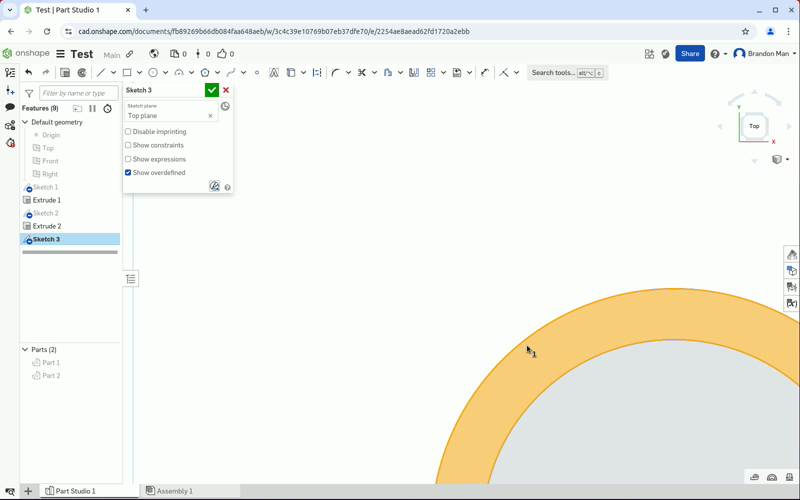
scroll(-6)
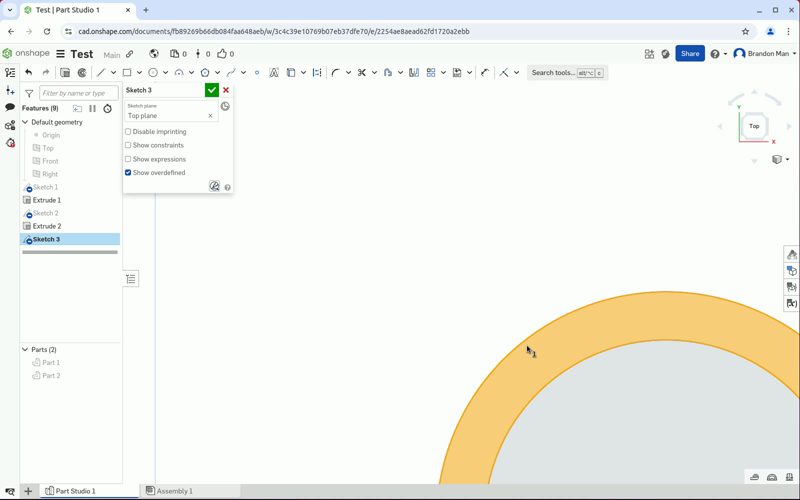
scroll(-6)
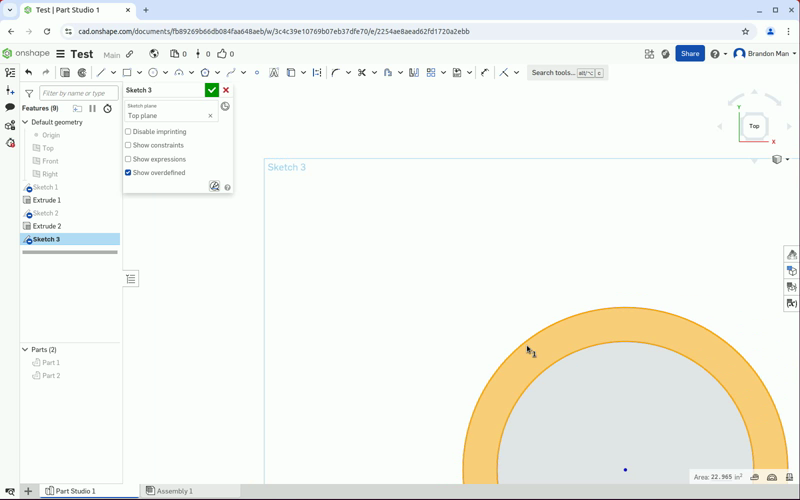
scroll(-6)
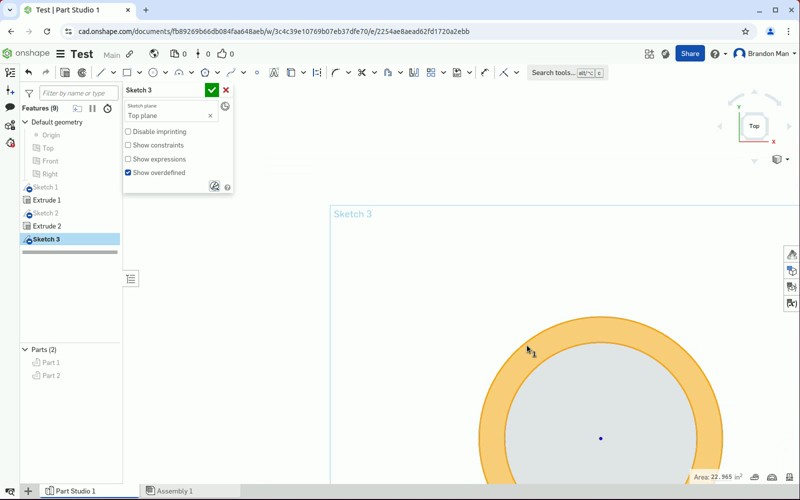
scroll(-6)
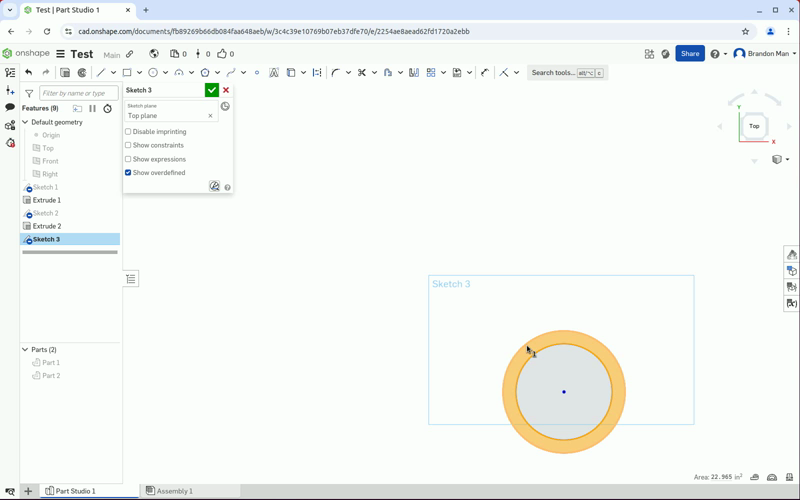
scroll(-6)
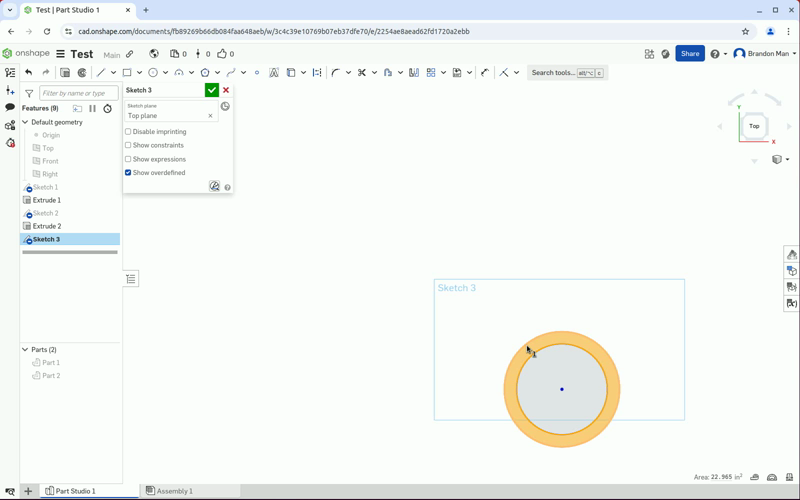
scroll(-6)
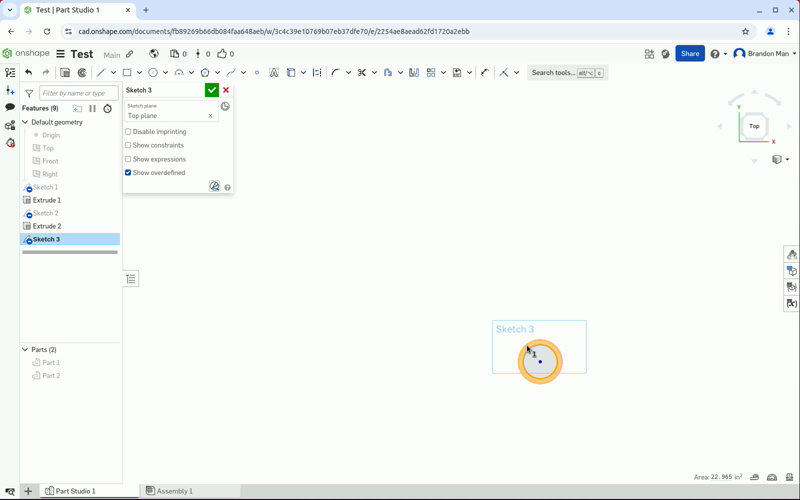
mouse_move(73, 352)
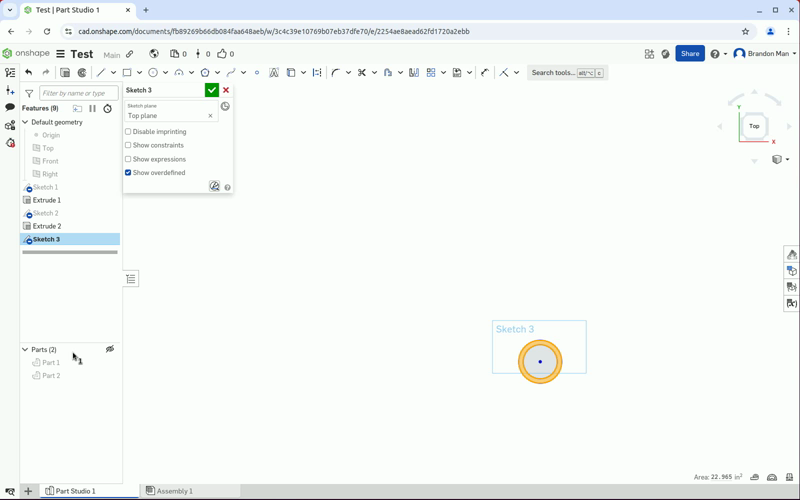
key(shift+y)
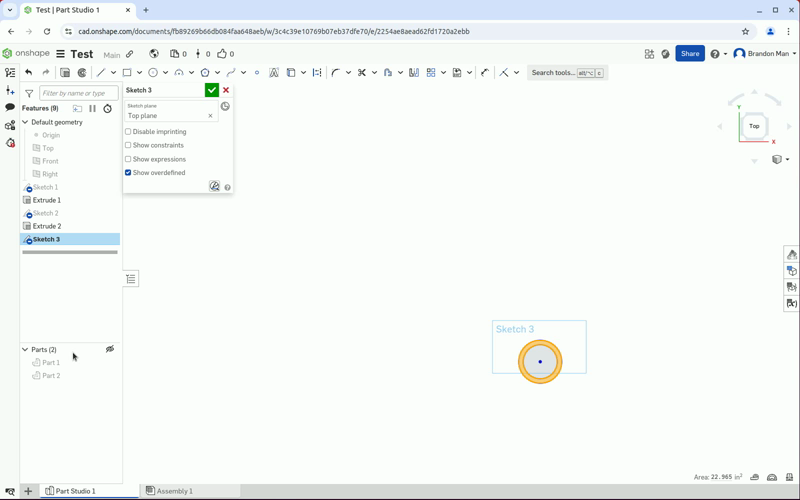
key(shift+e)
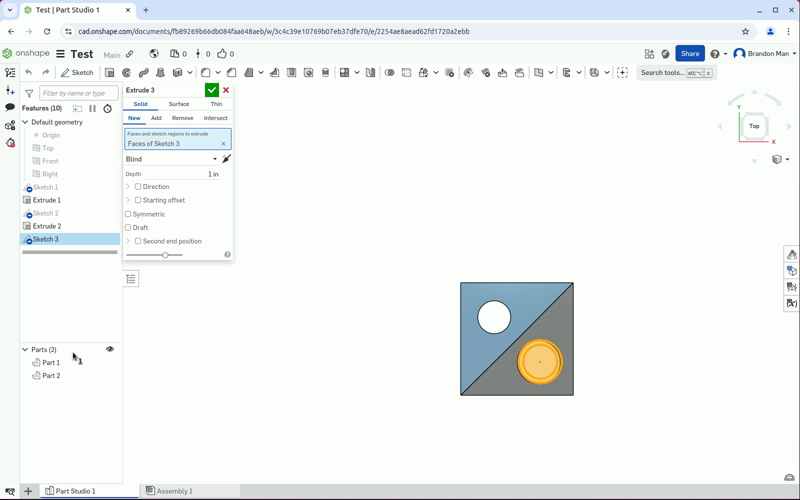
mouse_move(143, 106)
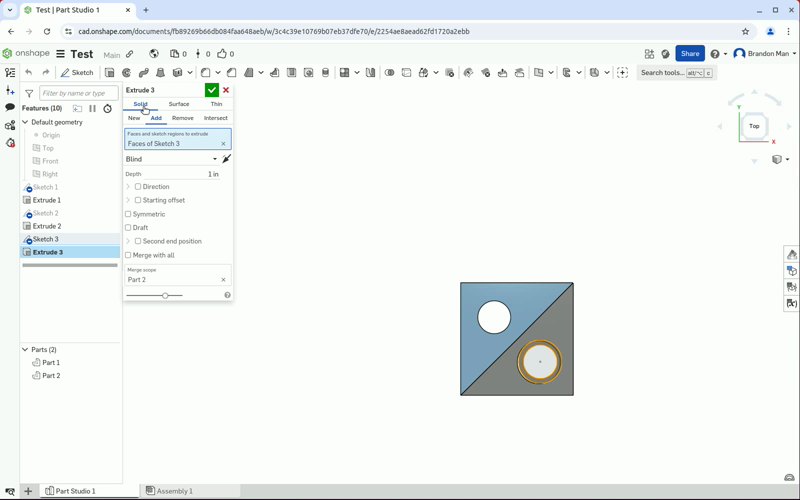
click(143, 106)
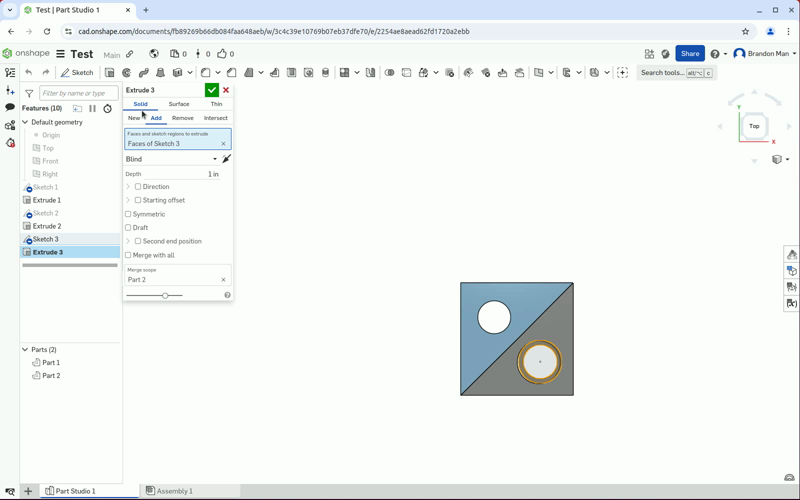
mouse_move(137, 120)
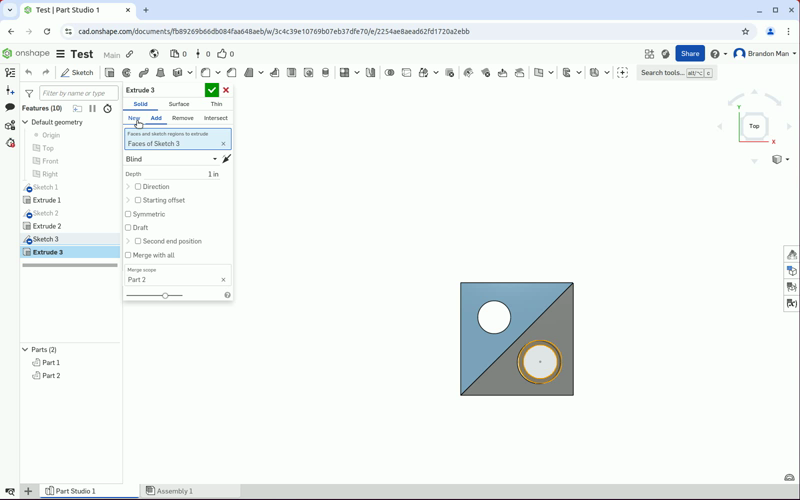
click(137, 120)
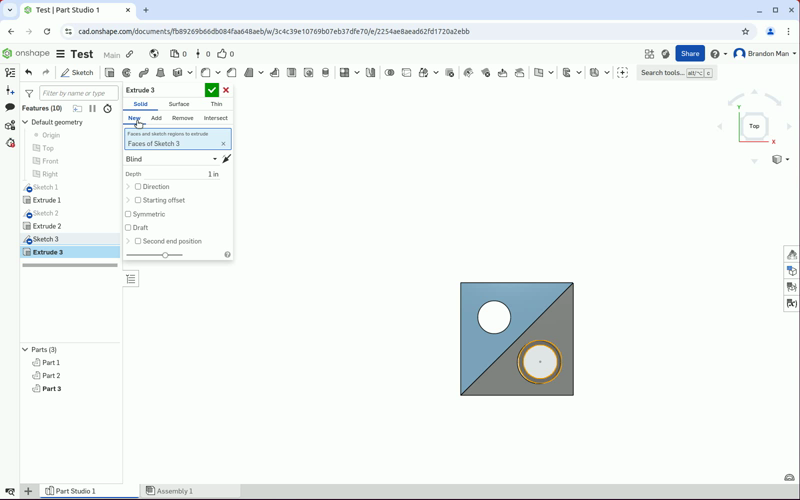
key(tab, 4)
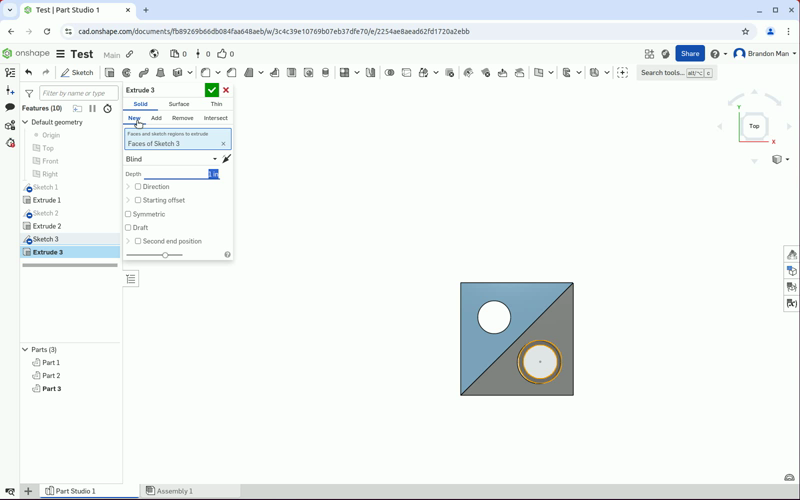
text(17.331)
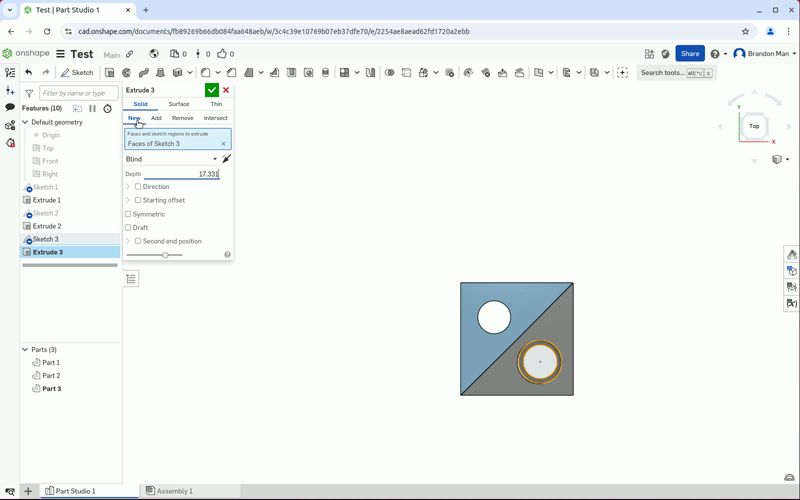
key(enter)
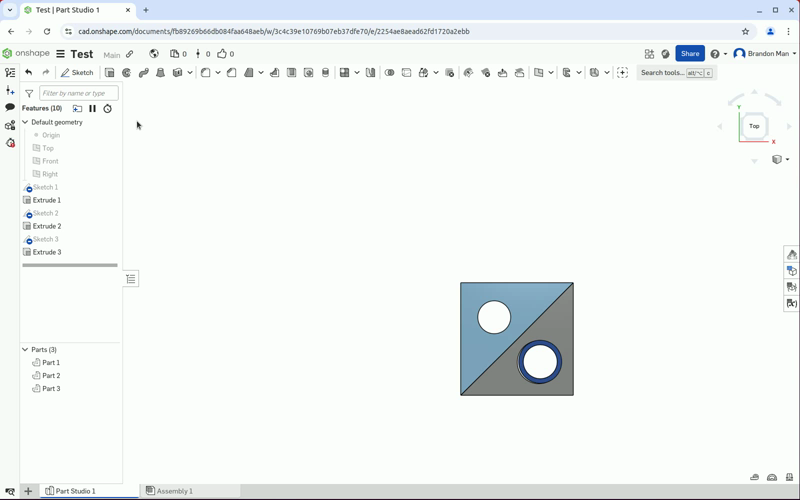
key(shift+h)
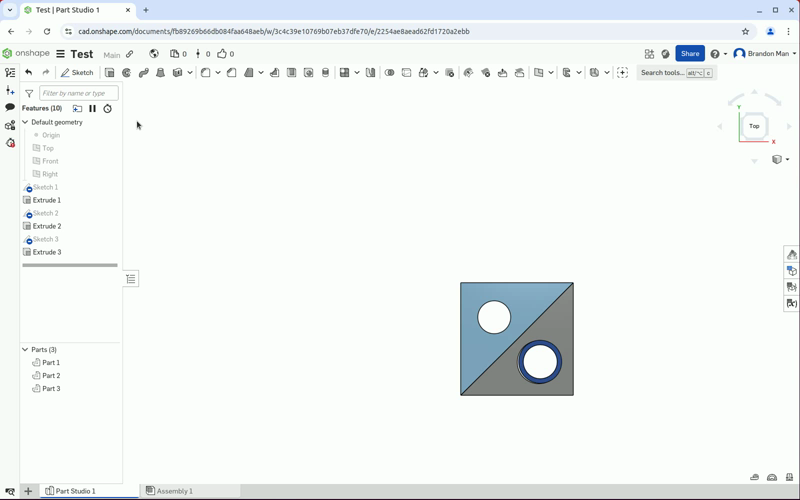
key(shift+h)
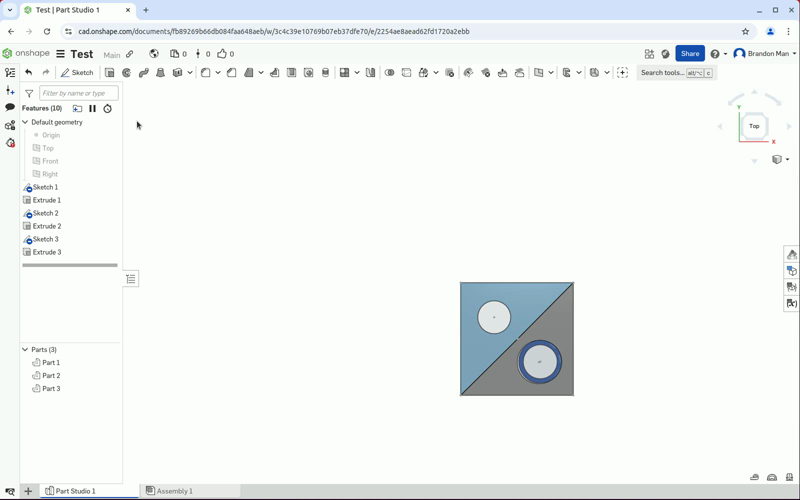
key(shift+7)
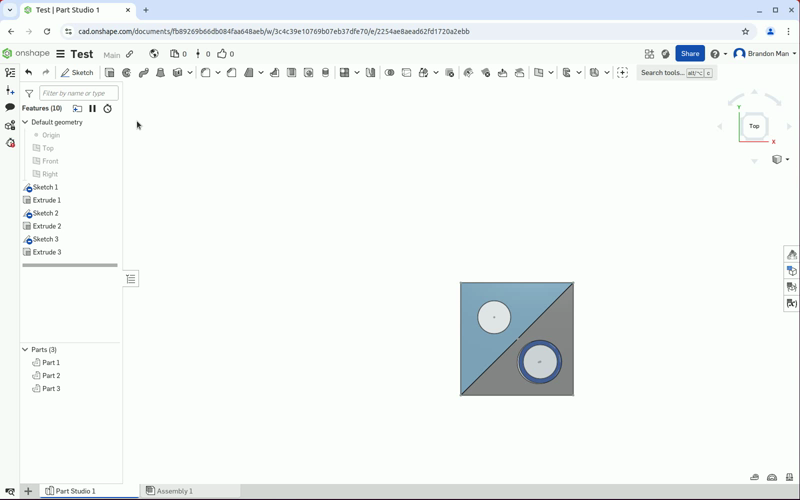
key(up, 3)
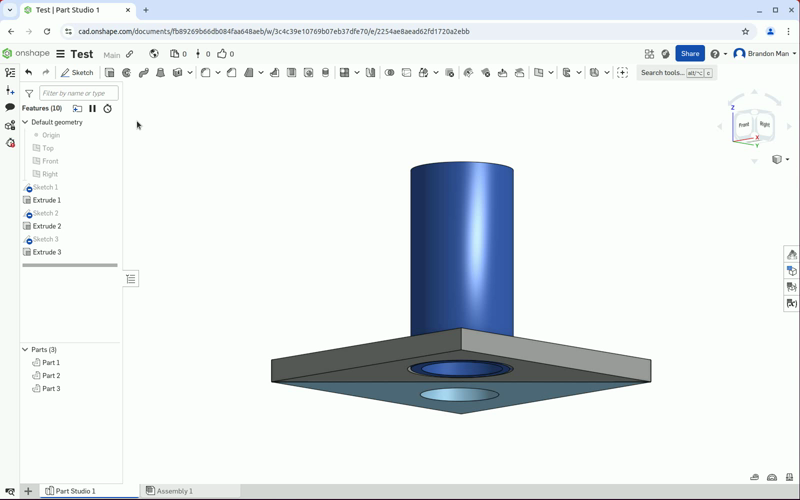
key(left, 3)
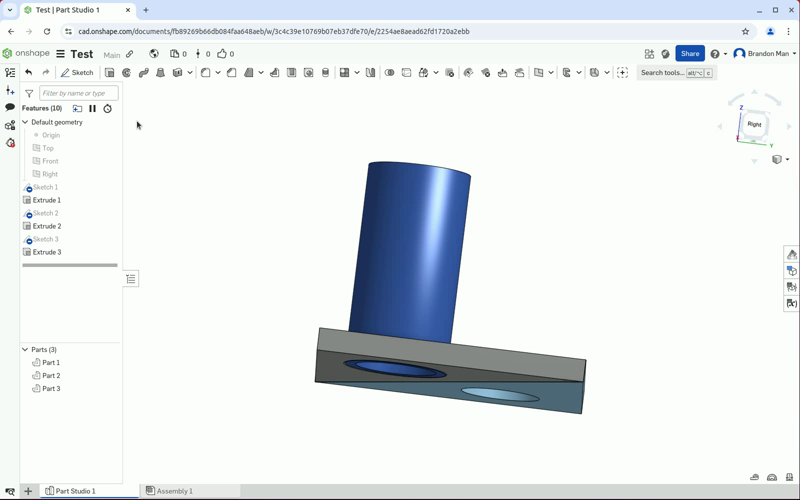
key(right, 3)
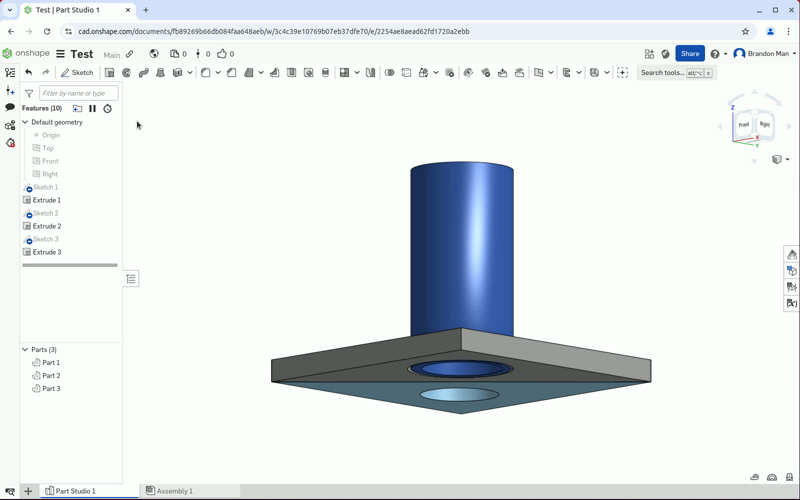
key(down, 3)
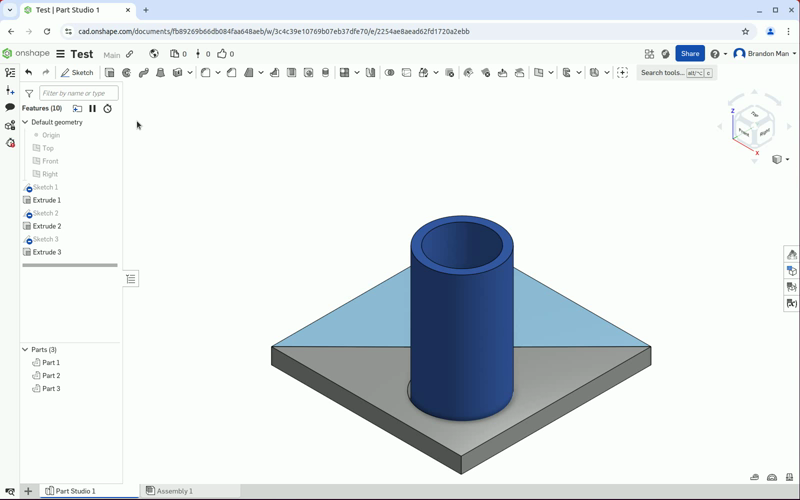
mouse_move(73, 189)
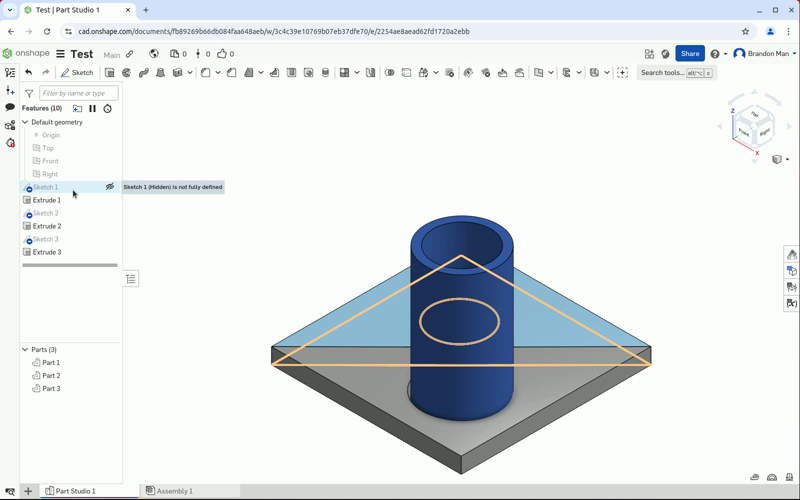
click(73, 189)